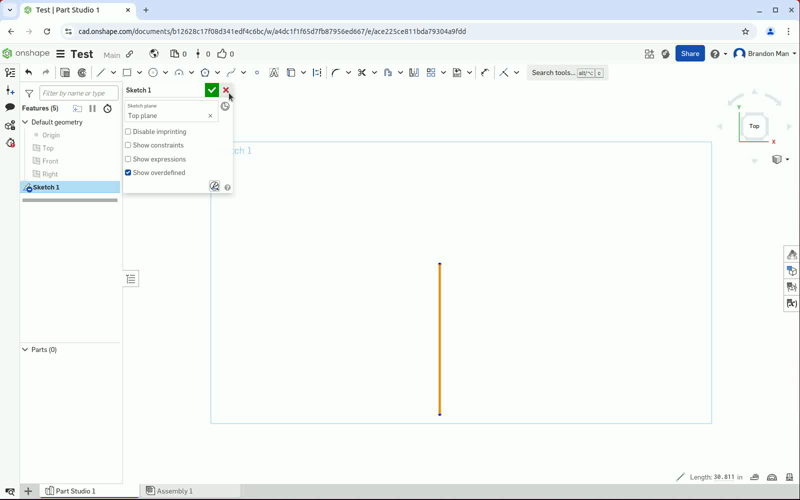
key(shift+h)
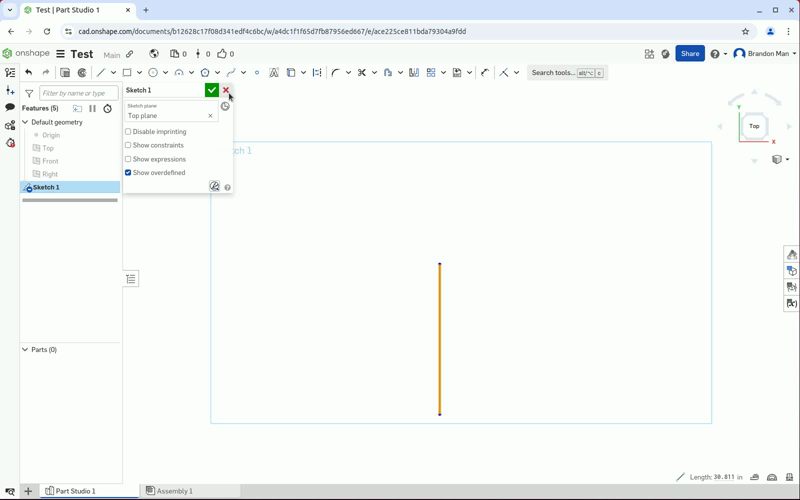
key(shift+s)
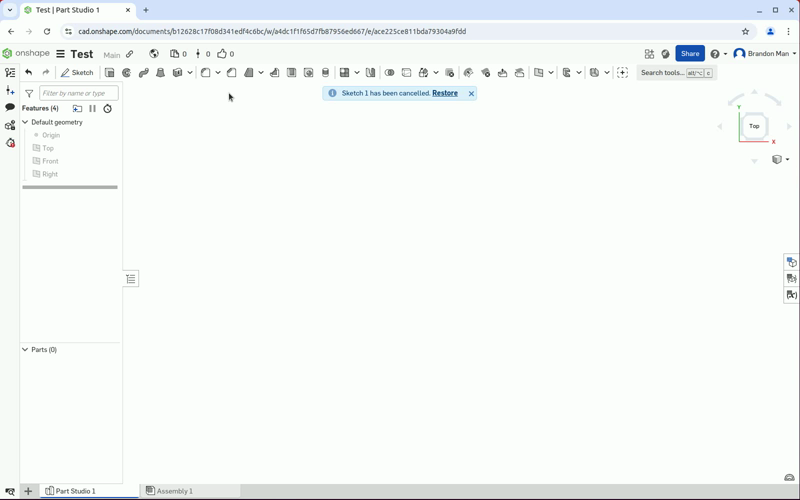
mouse_move(73, 150)
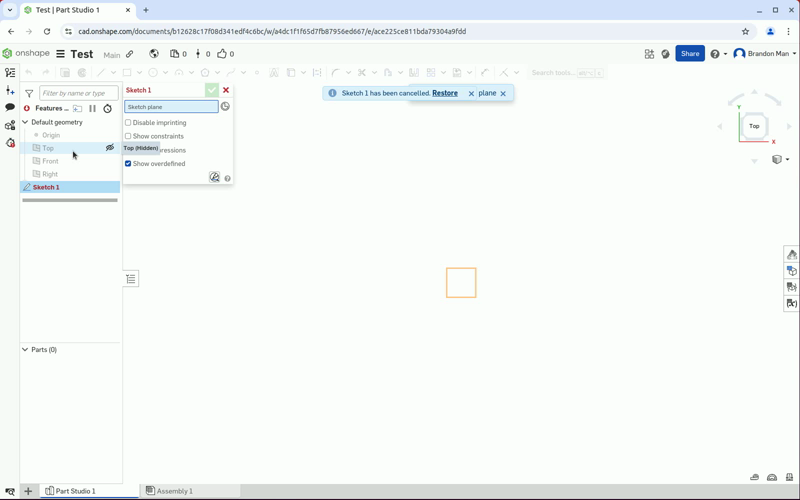
click(73, 150)
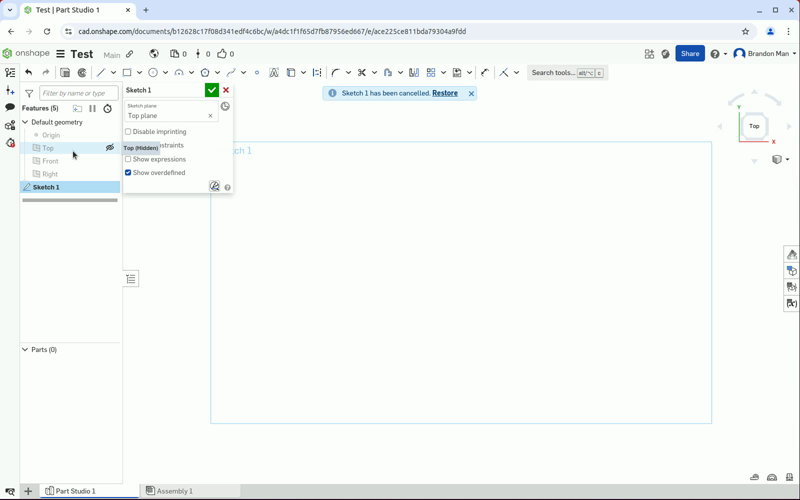
mouse_move(73, 352)
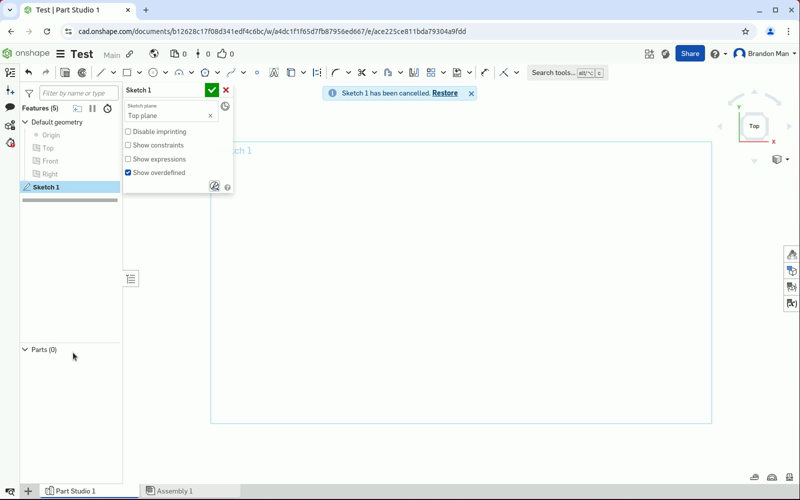
key(y)
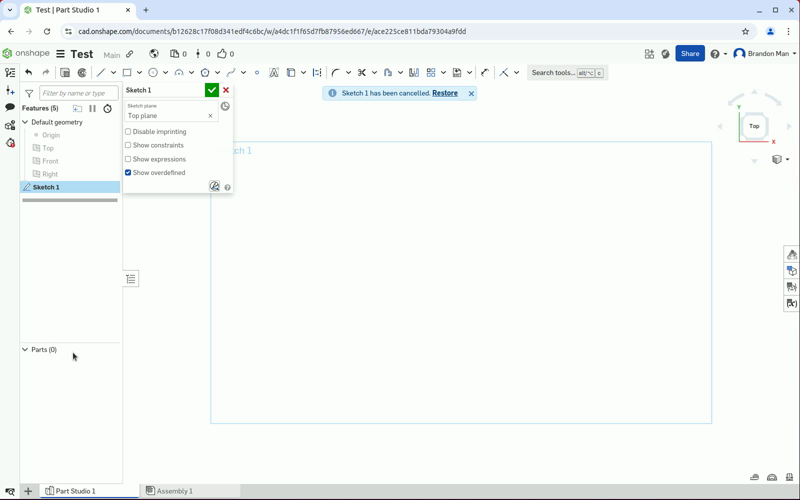
key(c)
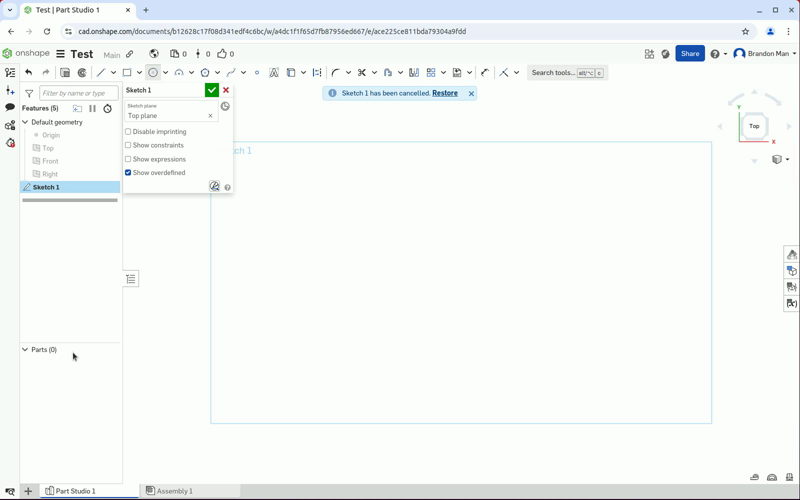
key_down(shift)
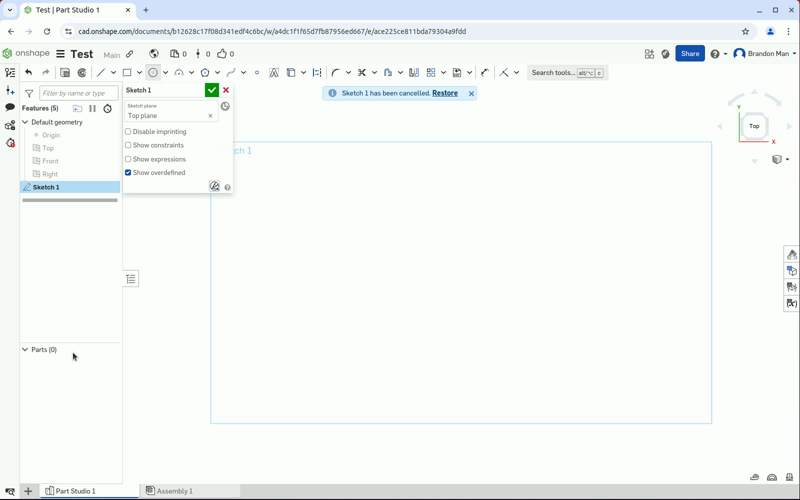
mouse_move(392, 282)
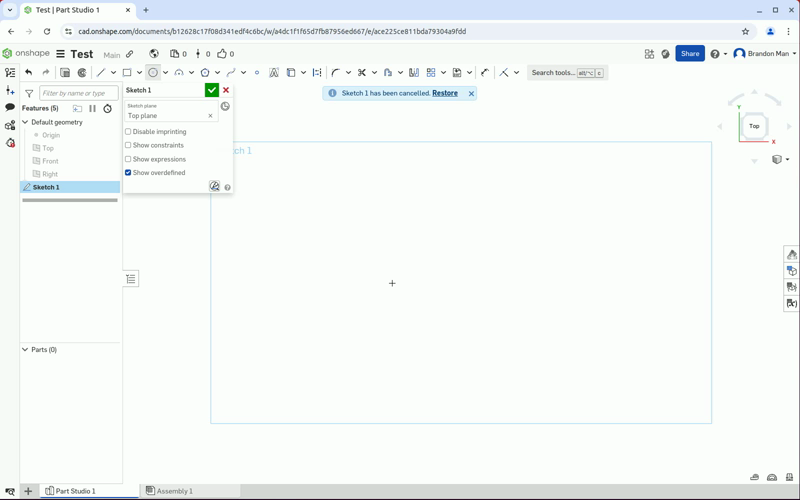
click(392, 282)
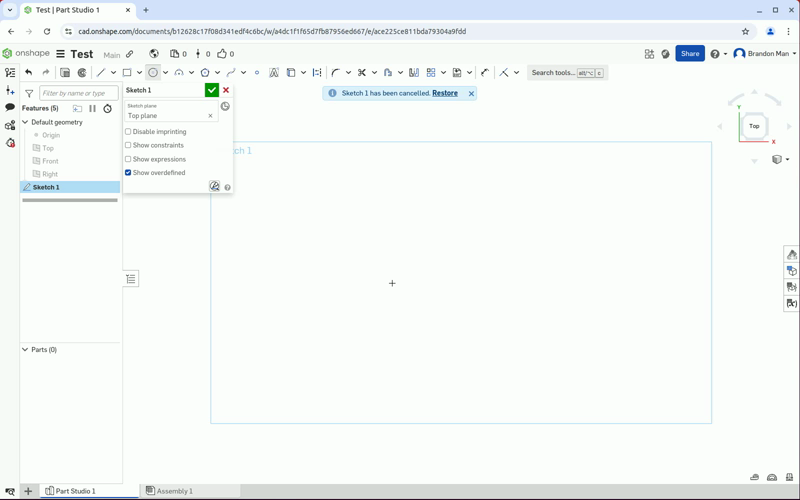
key_up(shift)
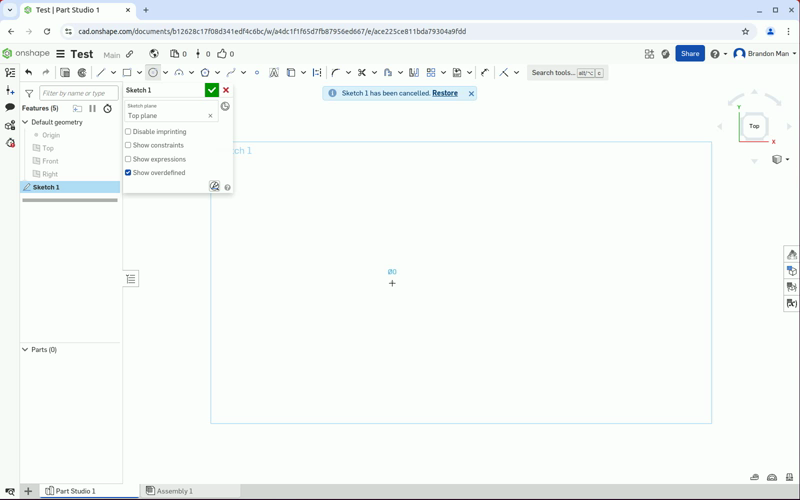
mouse_move(435, 282)
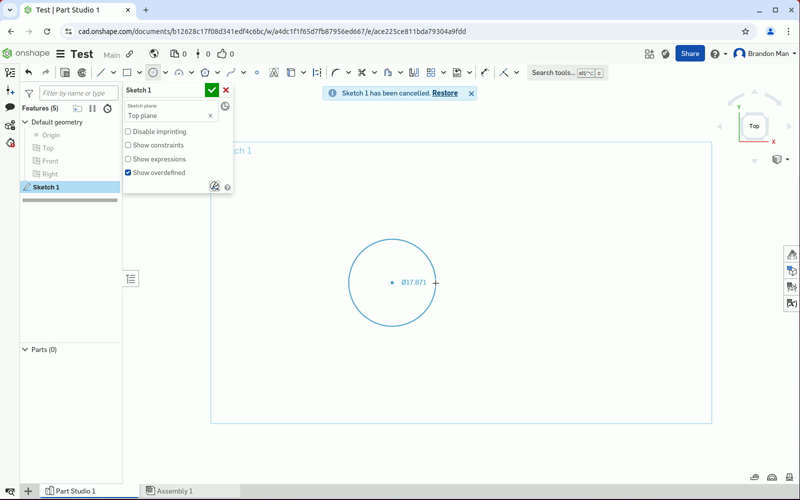
click(435, 282)
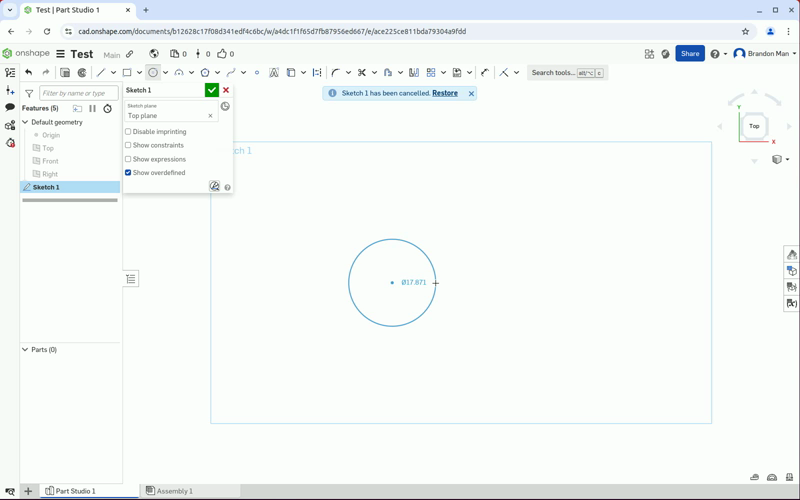
key(esc)
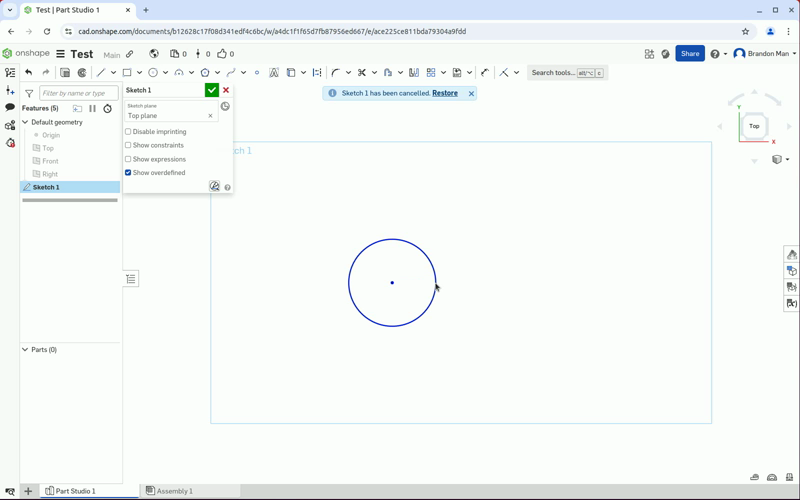
key(c)
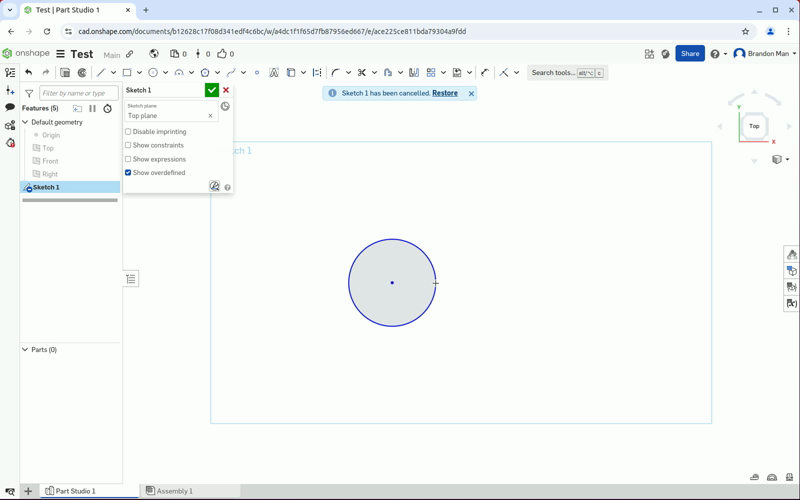
key_down(shift)
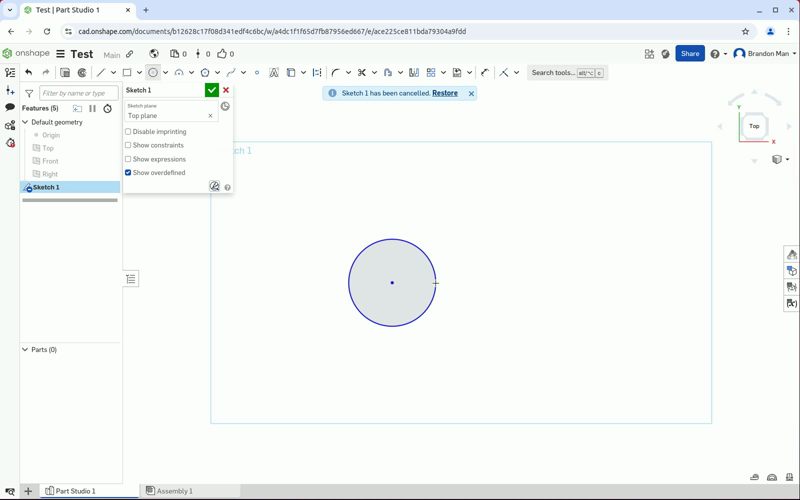
mouse_move(392, 282)
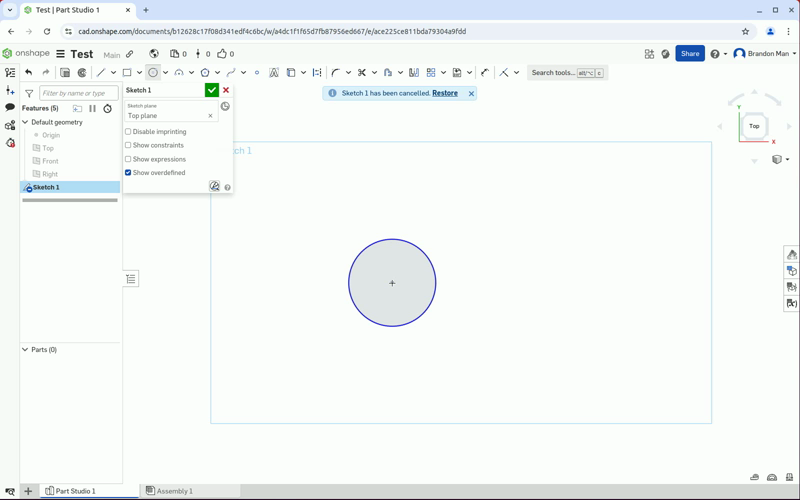
click(392, 282)
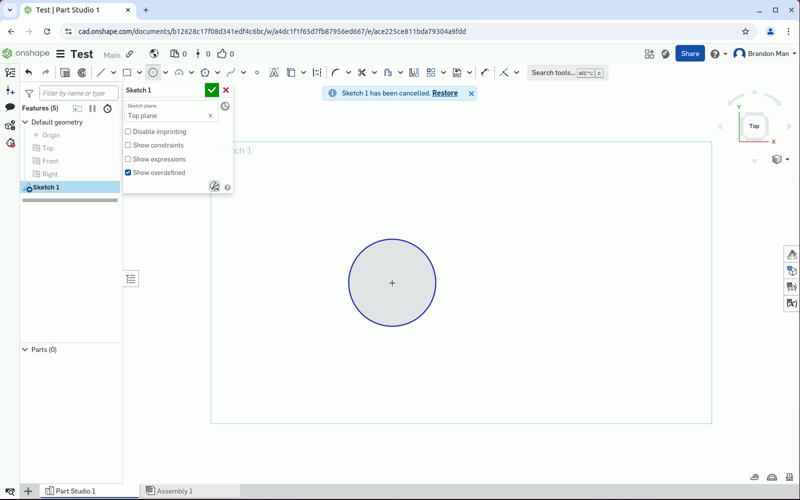
key_up(shift)
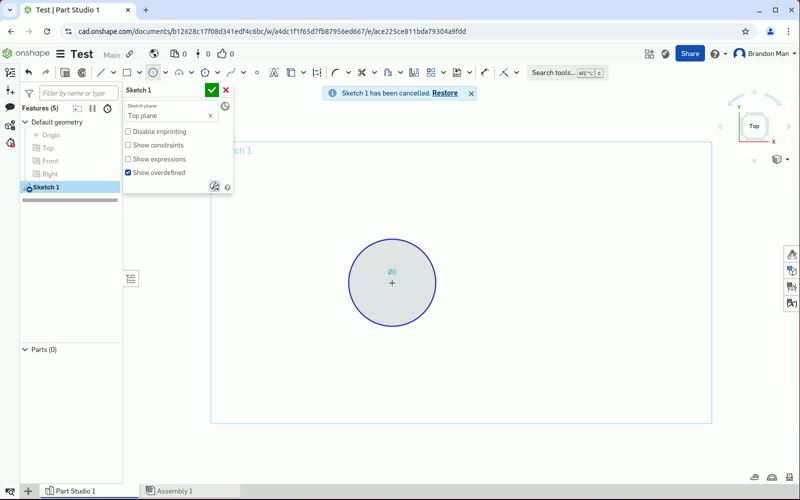
mouse_move(415, 282)
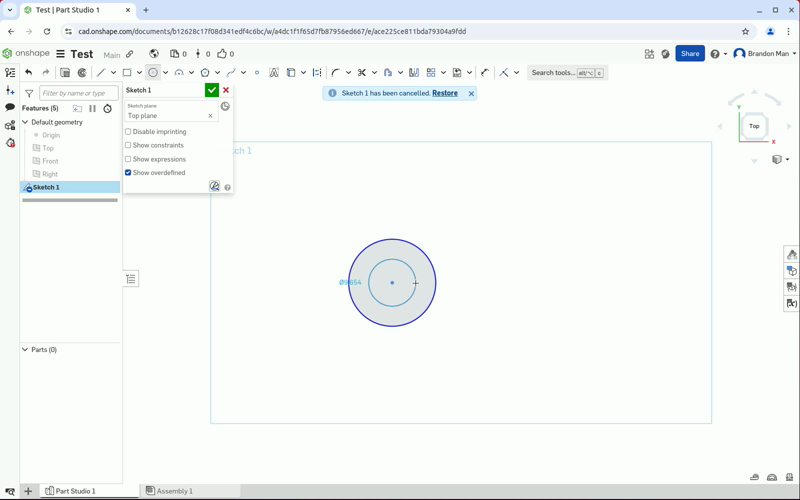
click(415, 282)
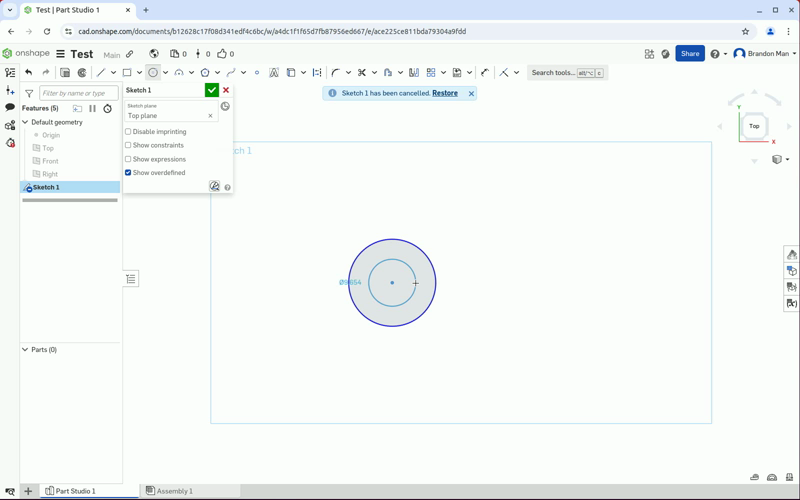
key(esc)
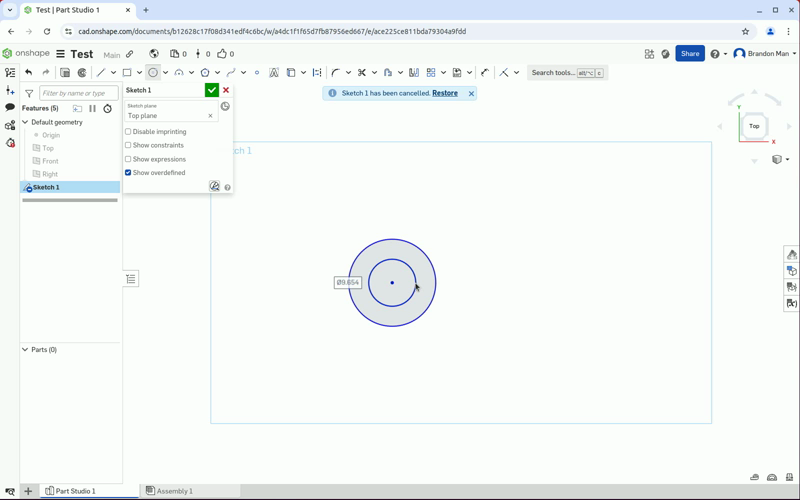
mouse_move(359, 292)
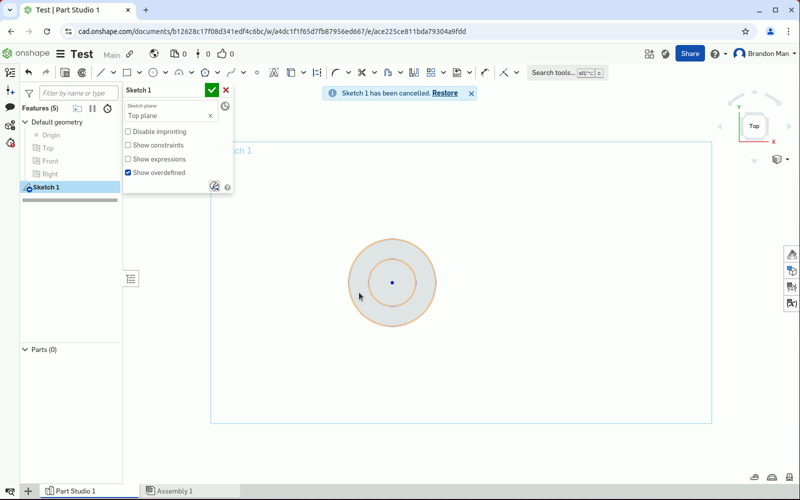
click(359, 292)
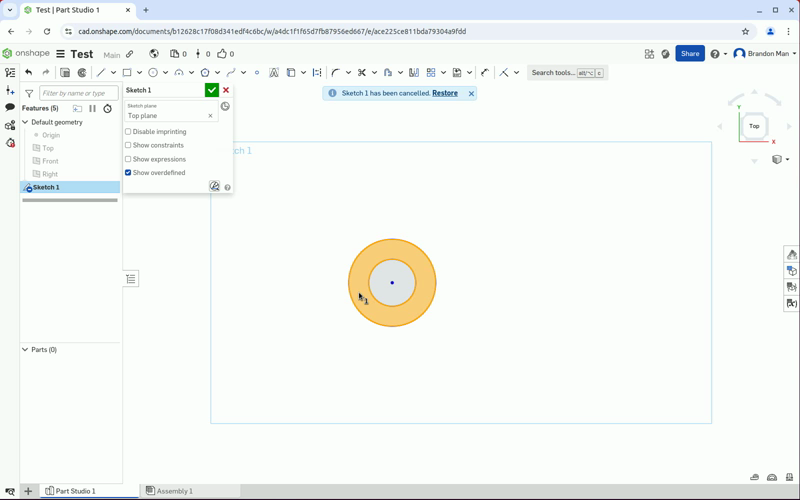
mouse_move(73, 352)
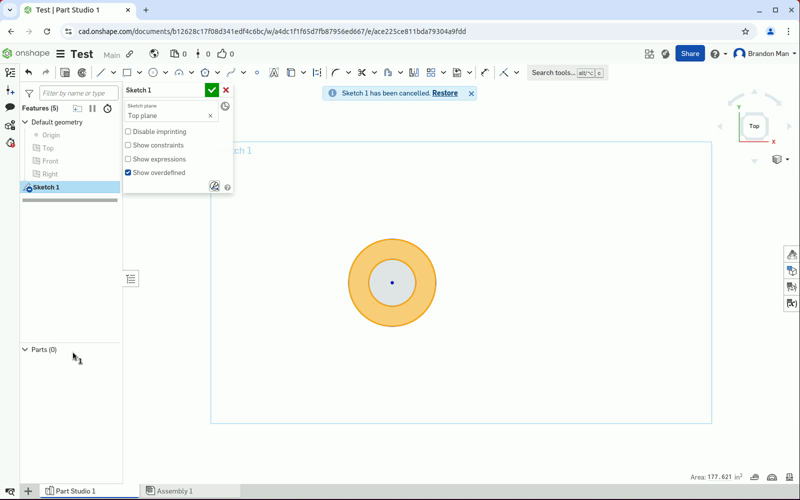
key(shift+y)
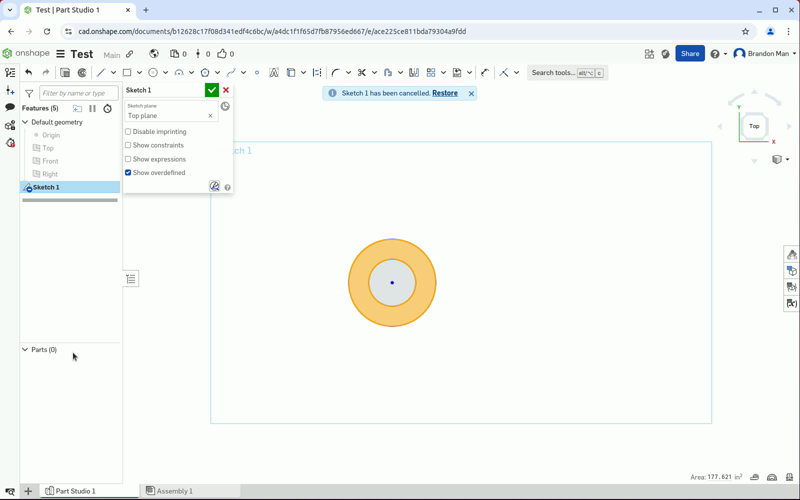
key(shift+e)
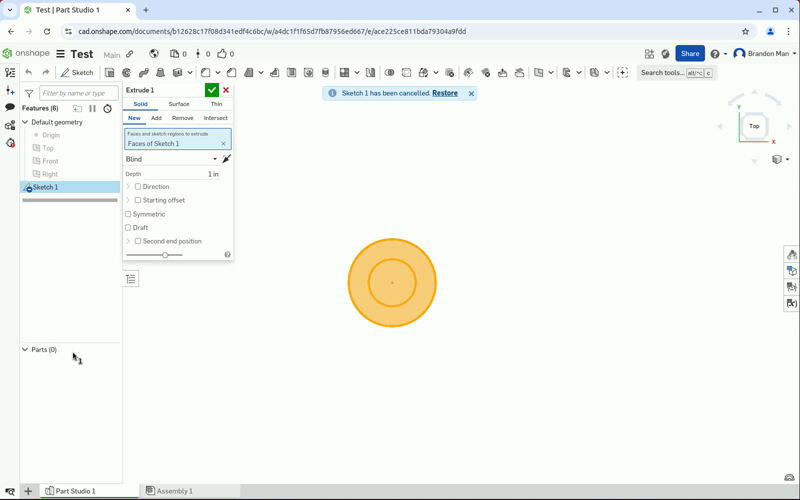
mouse_move(143, 106)
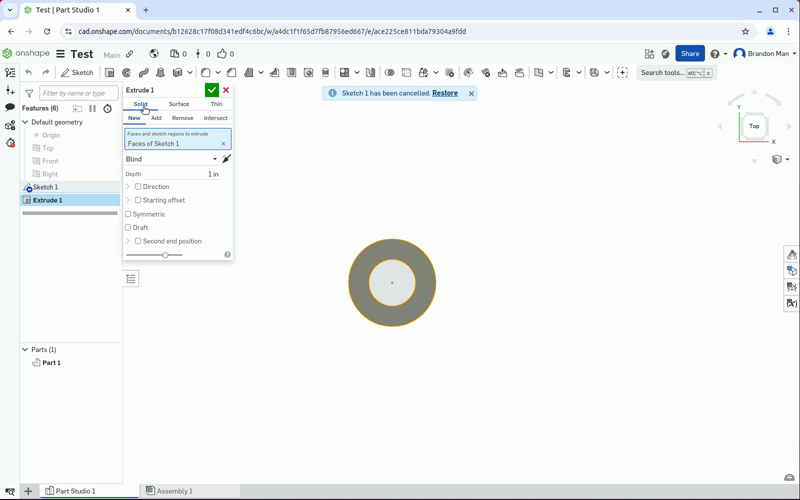
click(143, 106)
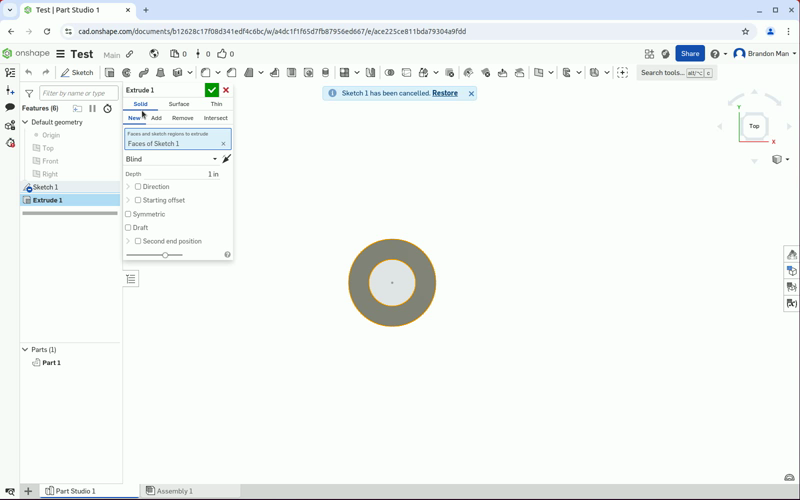
mouse_move(137, 120)
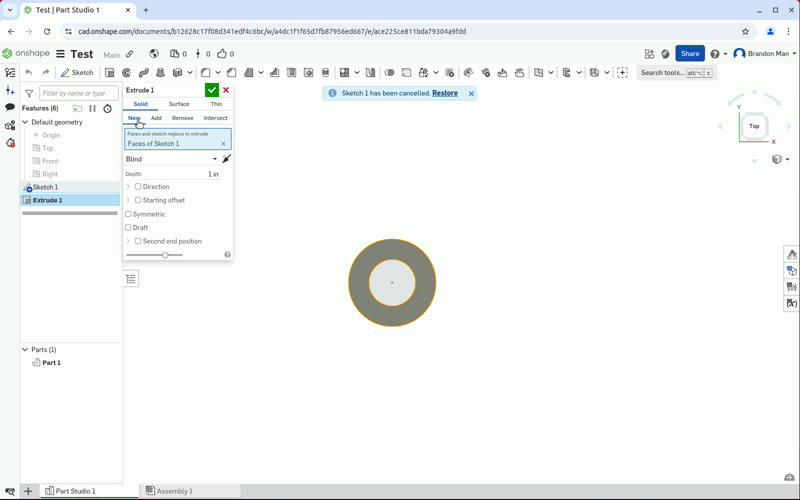
click(137, 120)
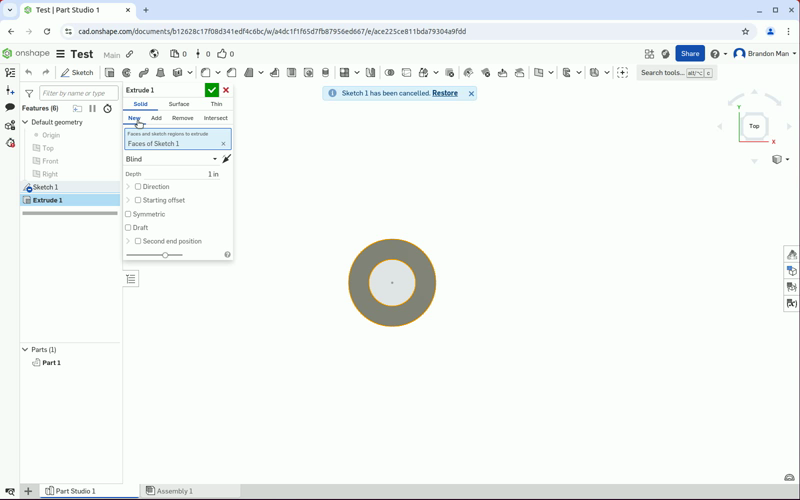
key(tab, 4)
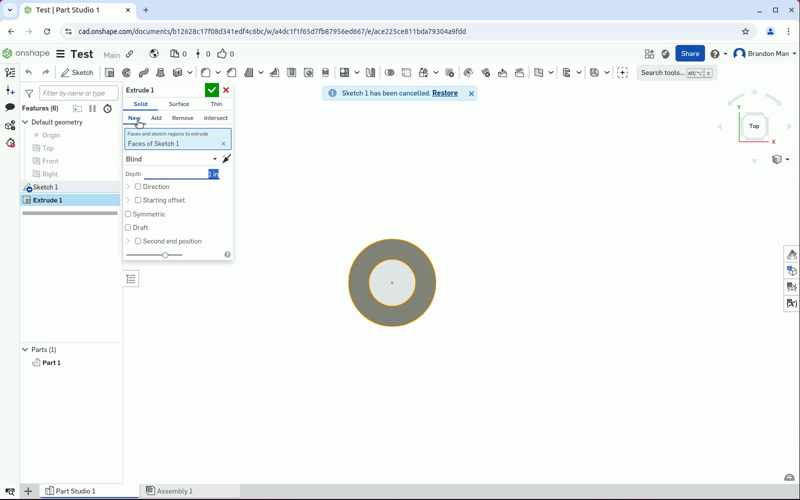
text(7.703)
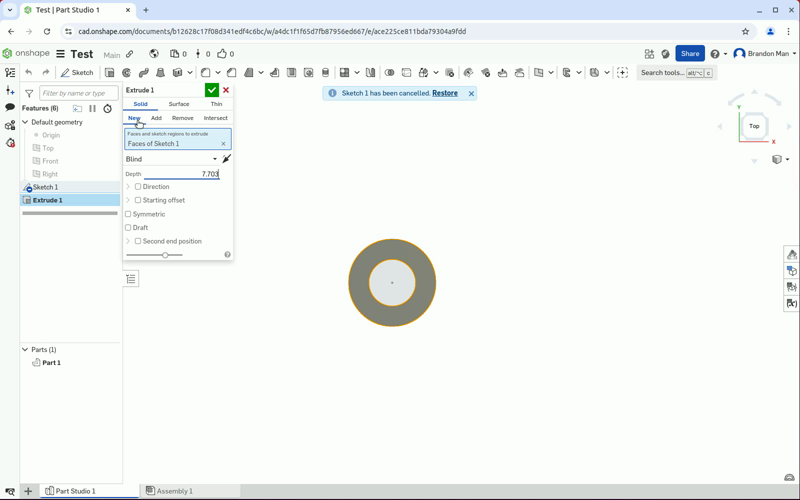
key(enter)
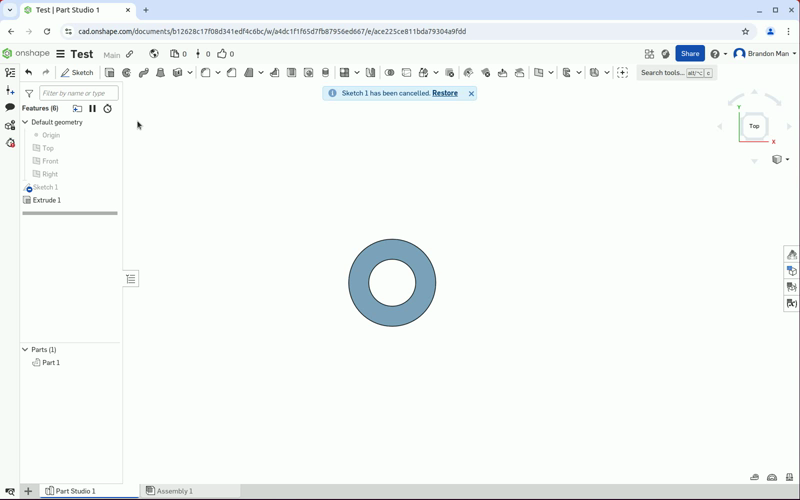
key(shift+h)
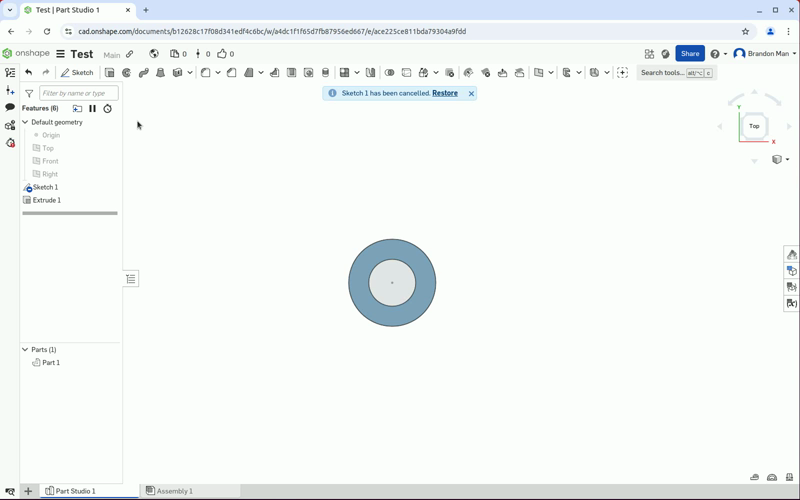
key(shift+h)
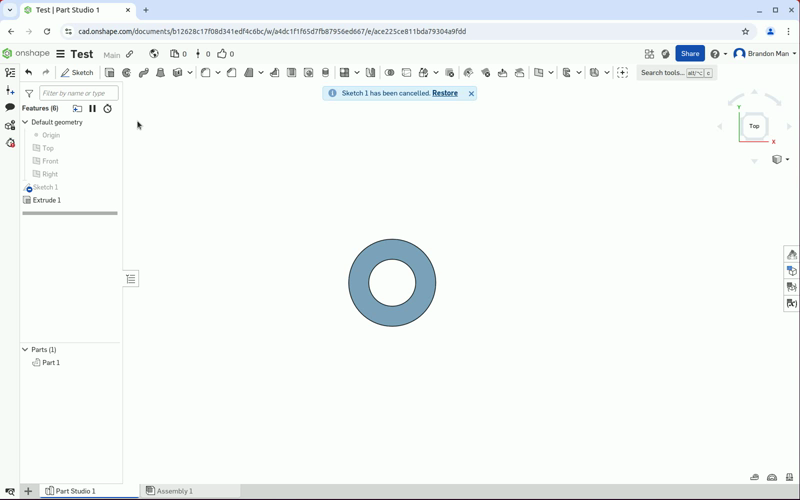
mouse_move(73, 189)
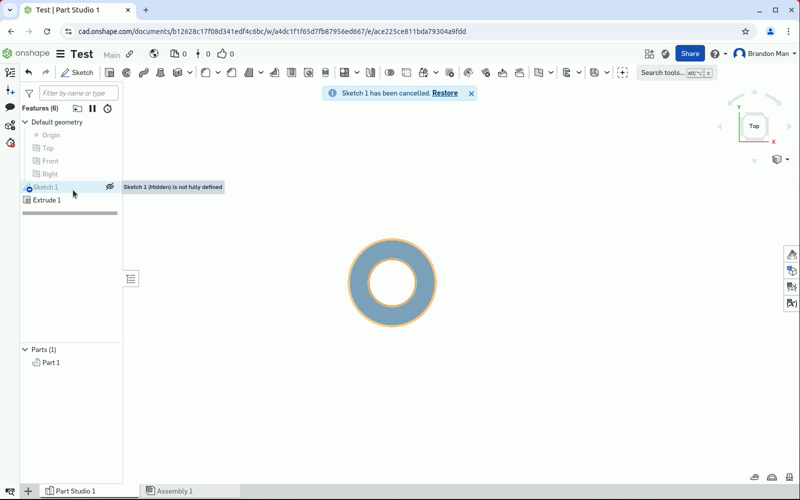
click(73, 189)
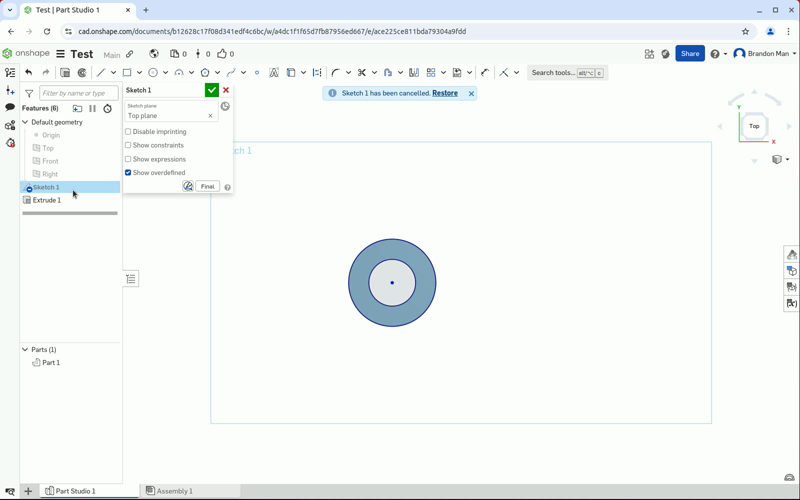
mouse_move(229, 92)
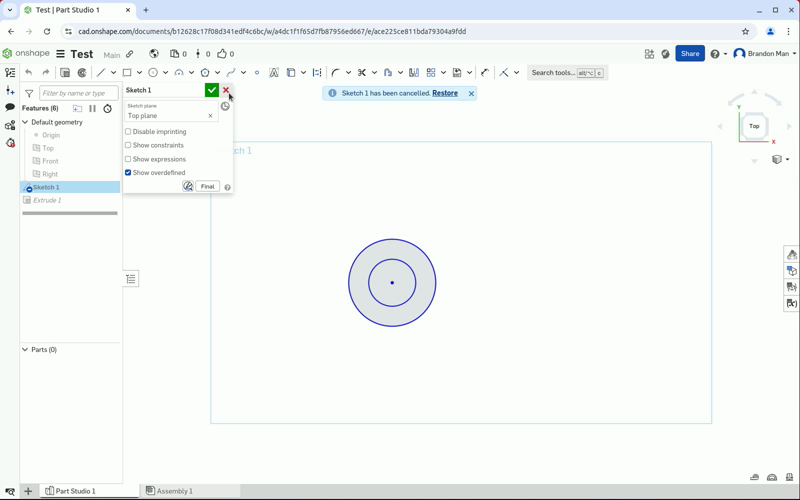
click(229, 92)
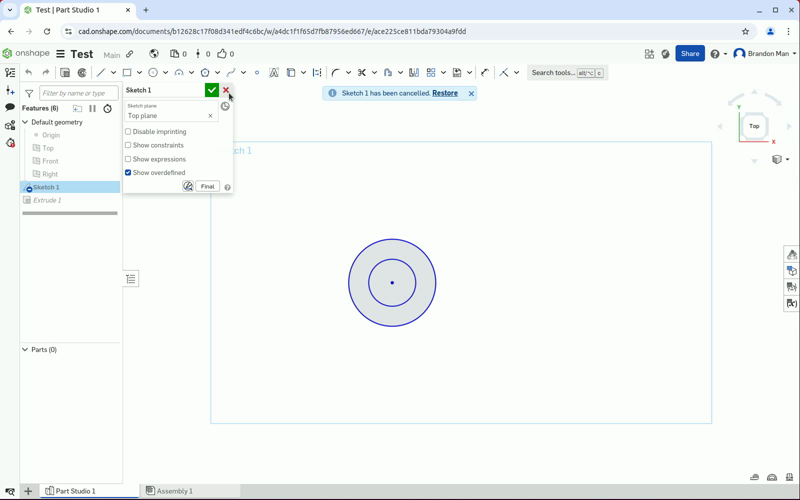
key(shift+s)
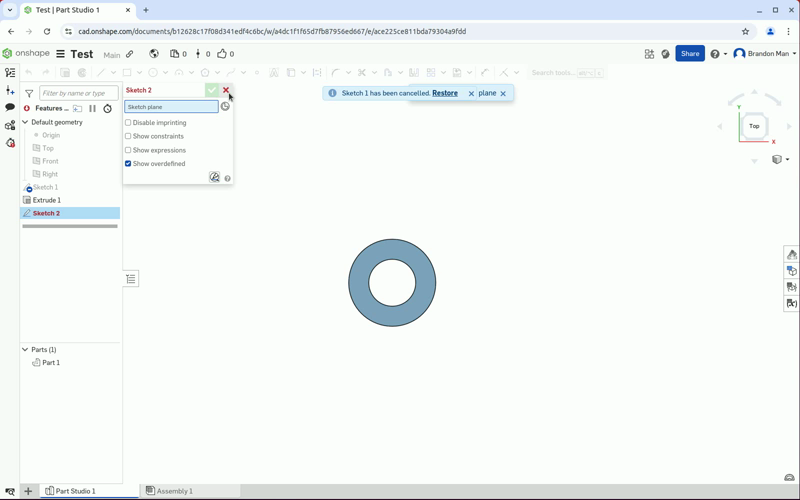
mouse_move(73, 150)
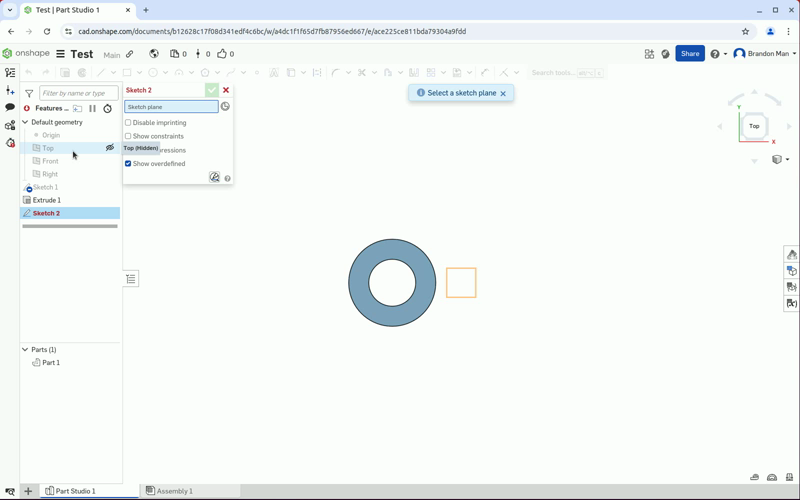
click(73, 150)
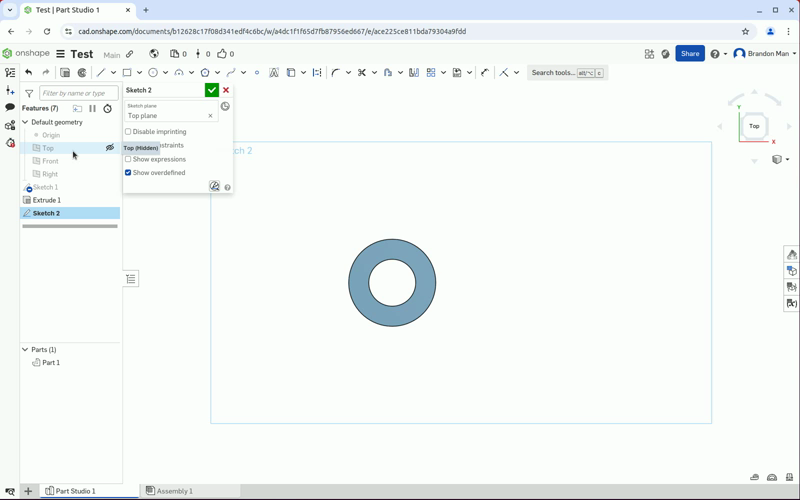
mouse_move(73, 352)
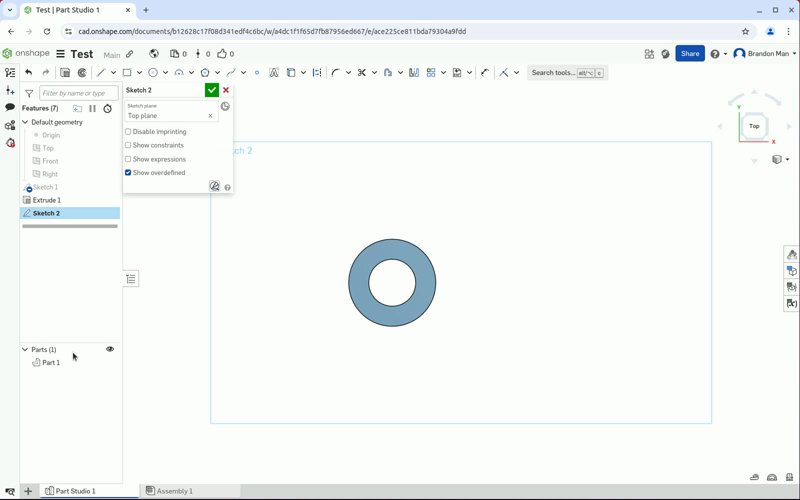
key(y)
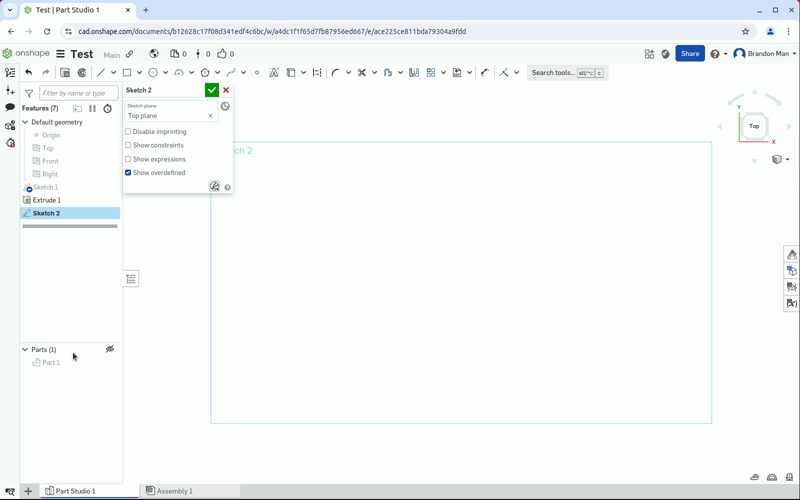
key(l)
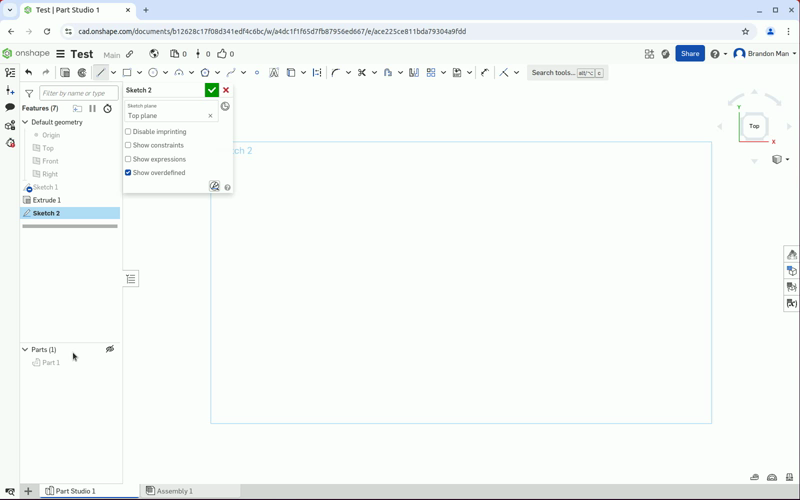
key_down(shift)
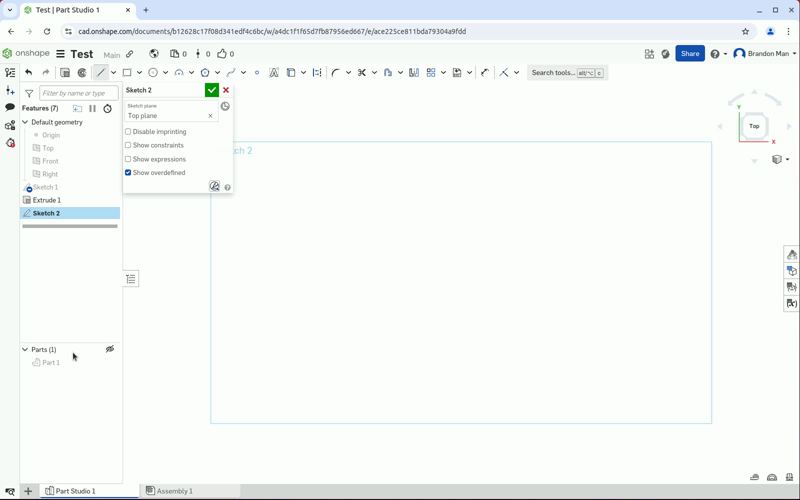
mouse_move(391, 326)
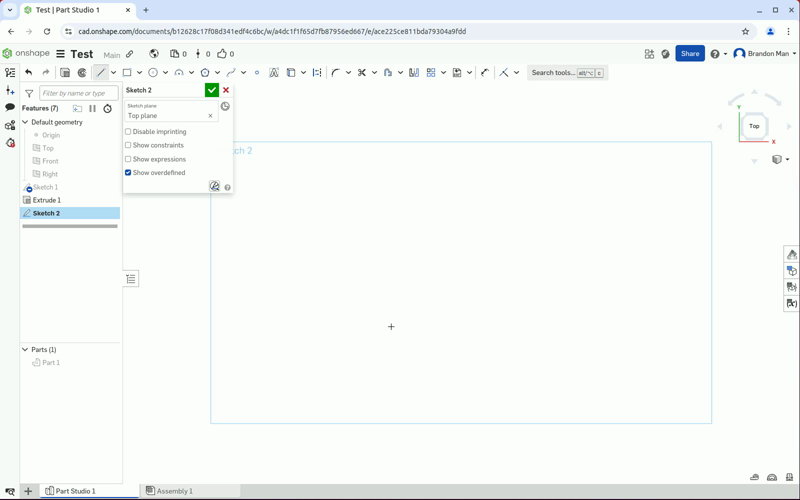
click(391, 326)
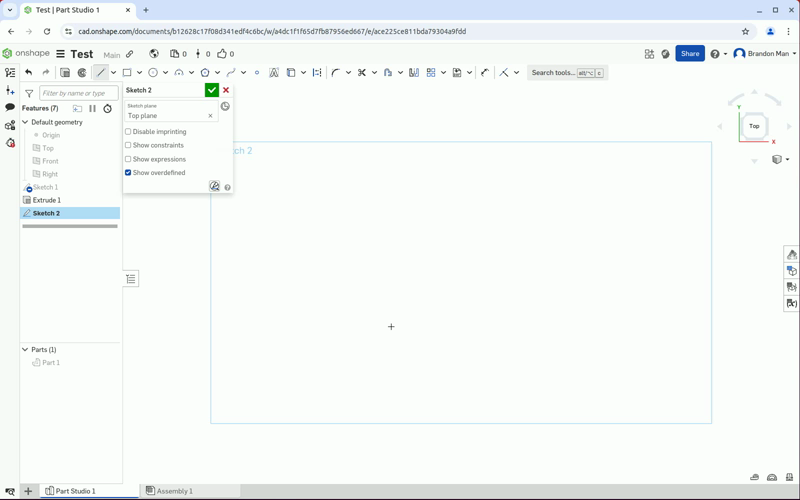
key_up(shift)
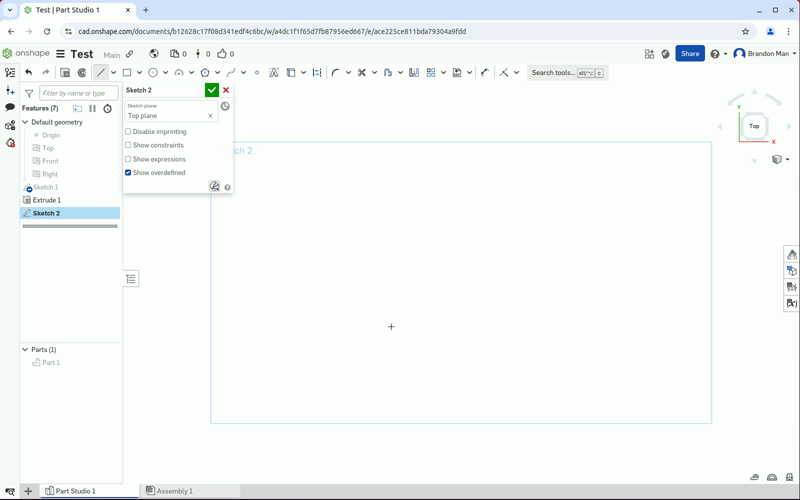
key_down(shift)
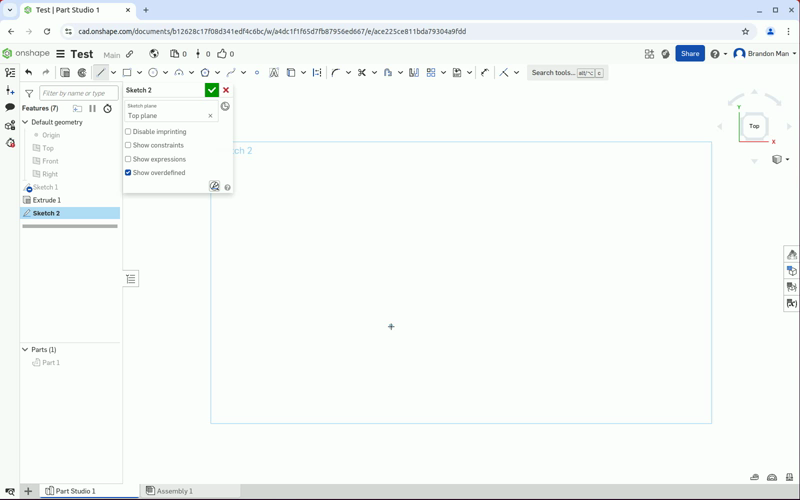
mouse_move(529, 324)
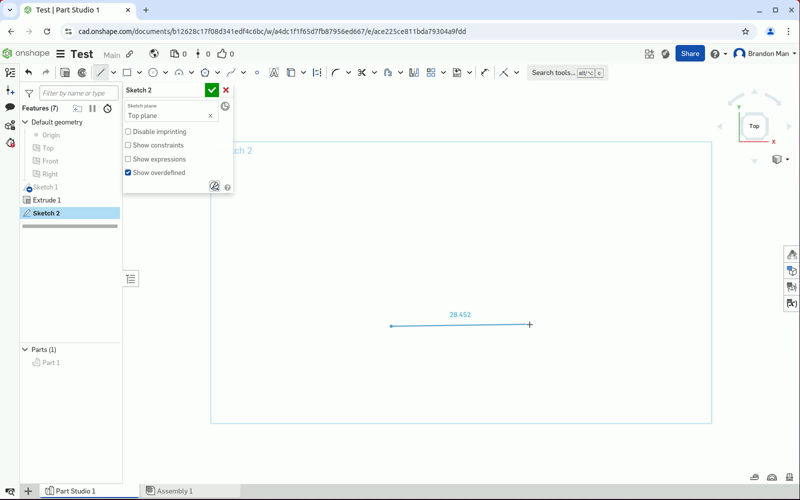
click(529, 324)
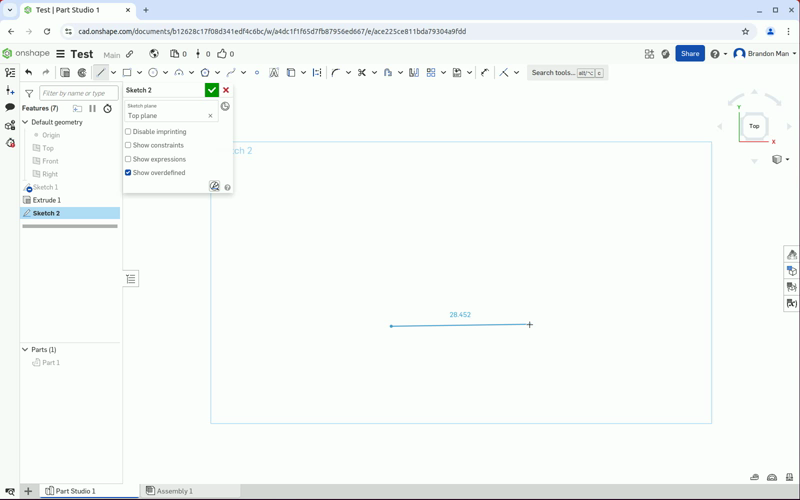
key_up(shift)
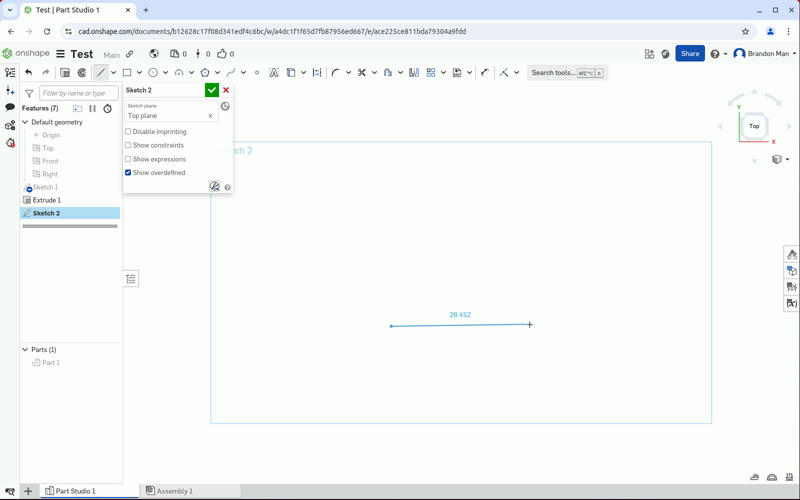
key(esc)
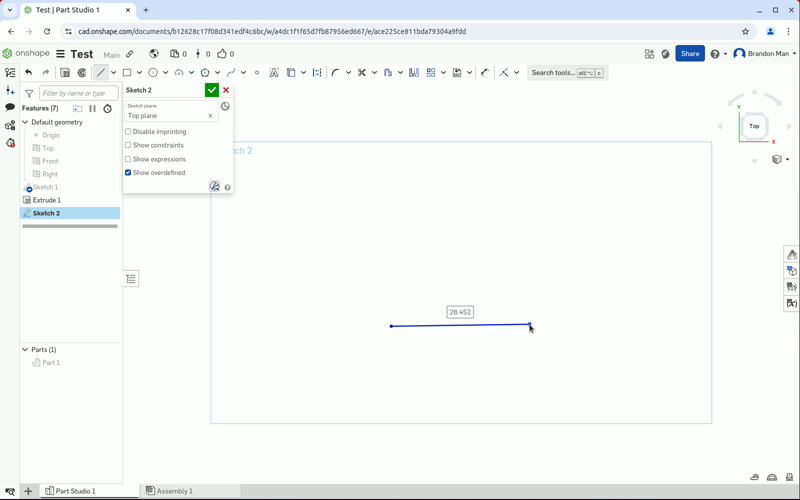
key(a)
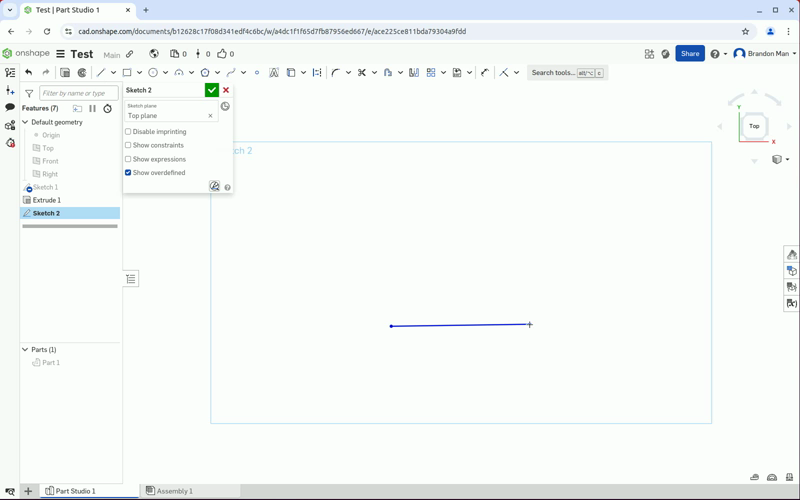
mouse_move(529, 324)
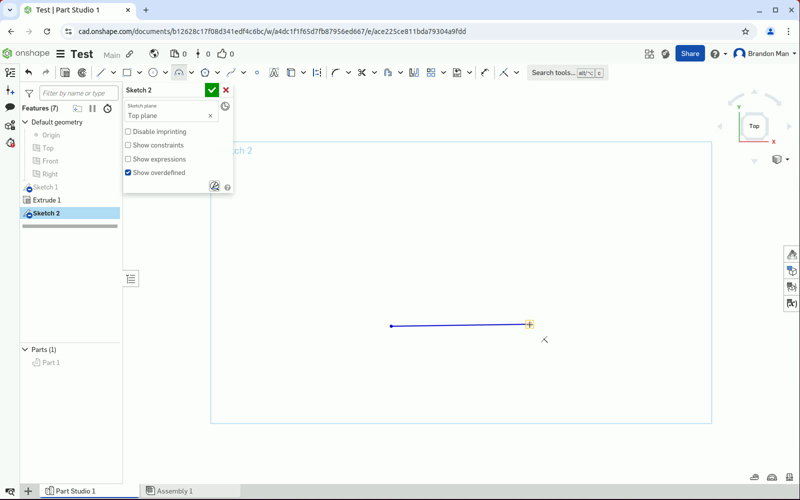
click(529, 324)
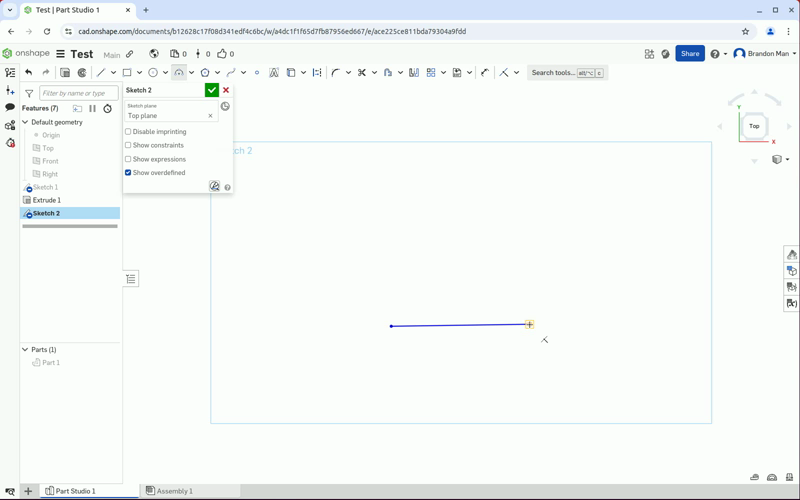
key_down(shift)
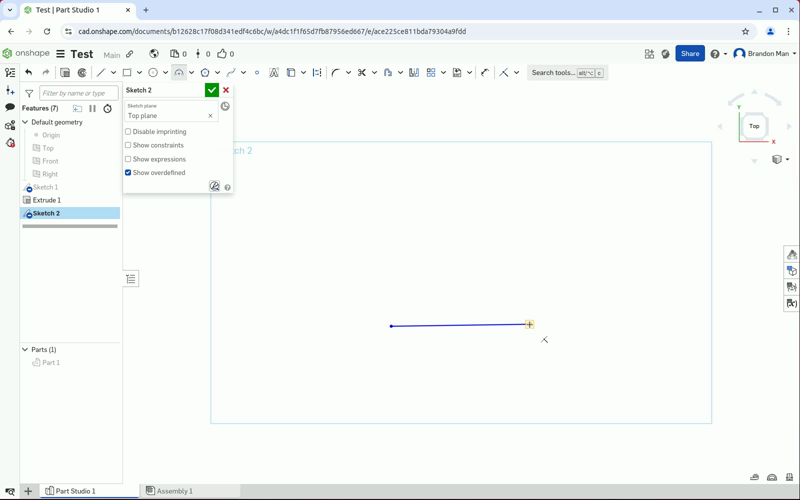
mouse_move(529, 241)
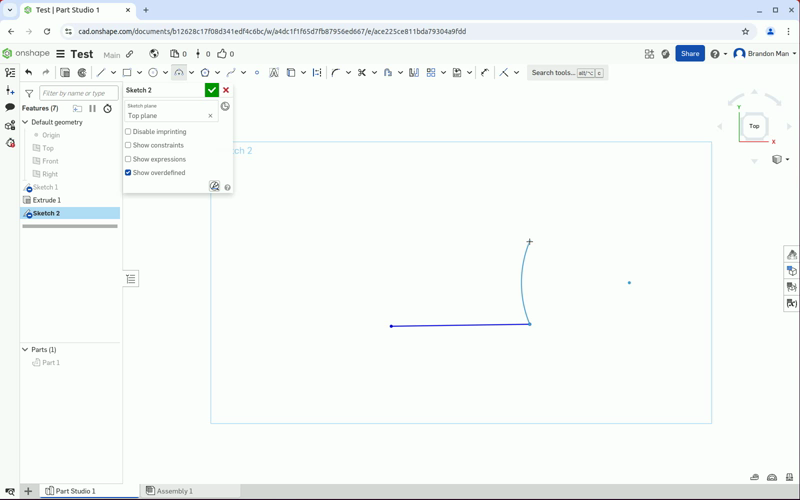
click(529, 241)
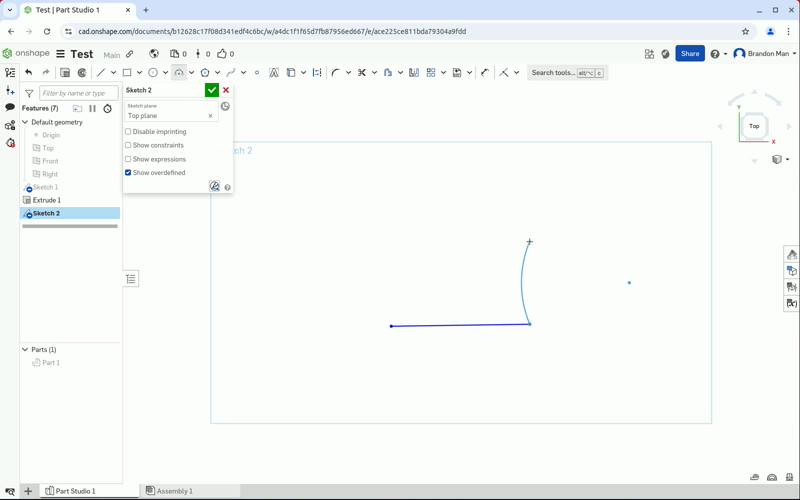
mouse_move(570, 282)
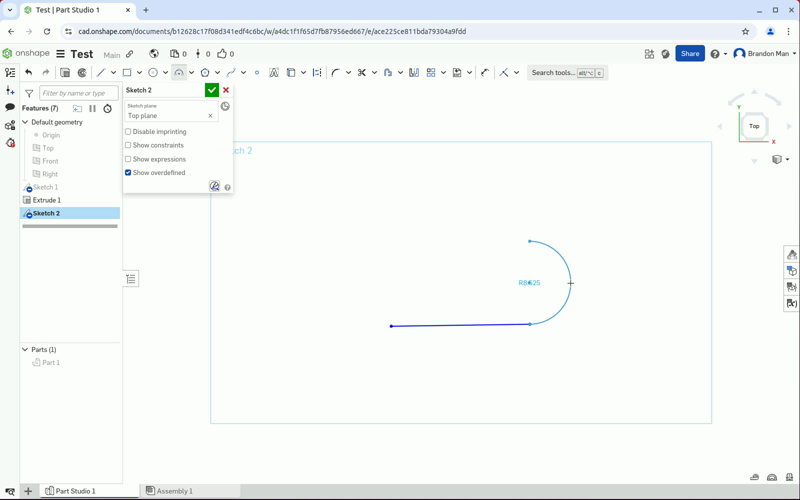
click(570, 282)
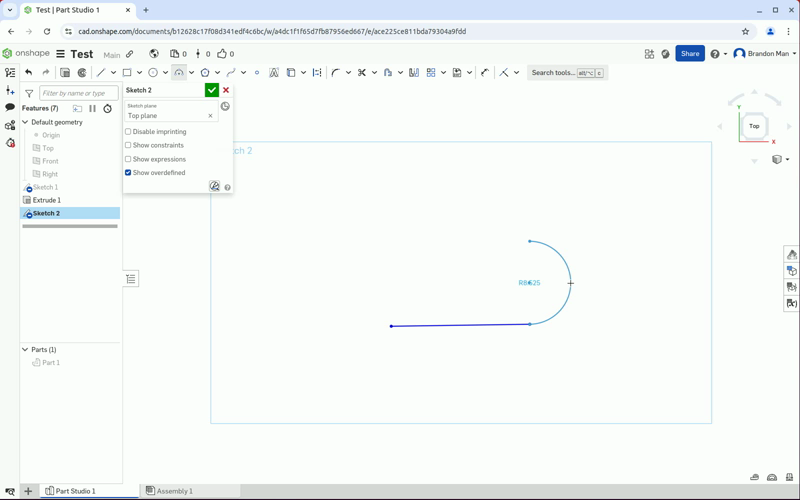
key_up(shift)
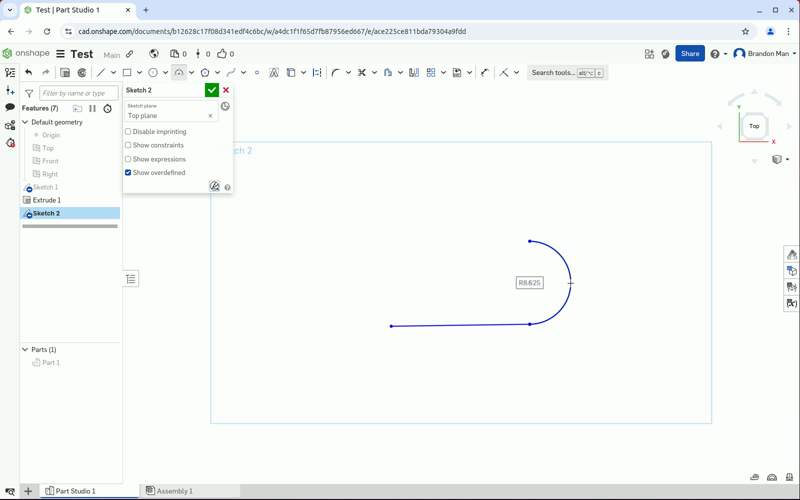
key(esc)
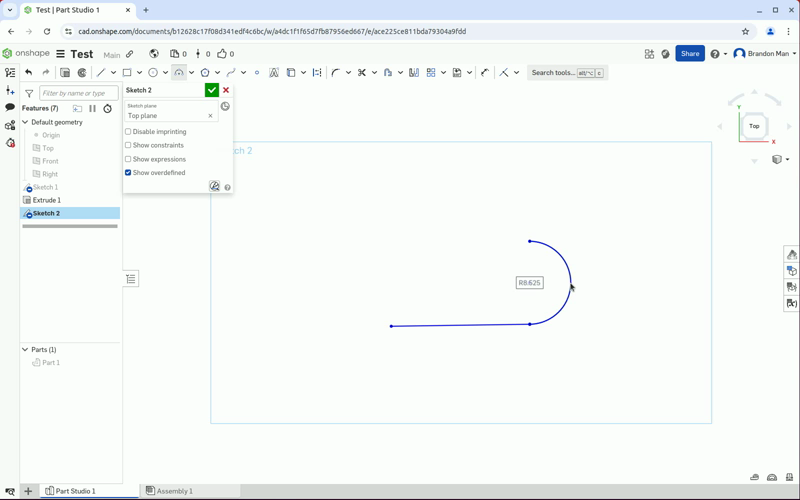
key(l)
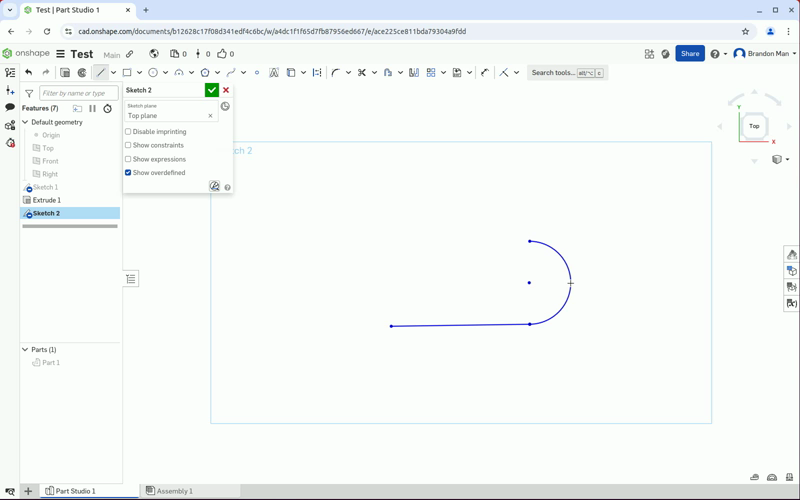
mouse_move(529, 241)
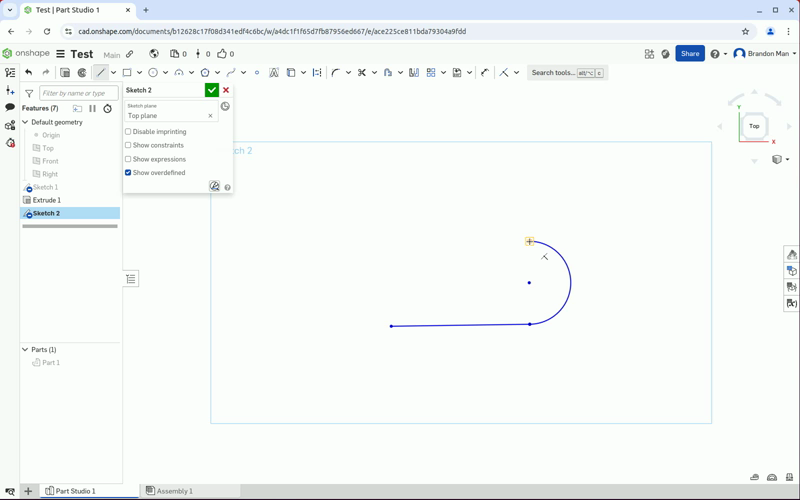
click(529, 241)
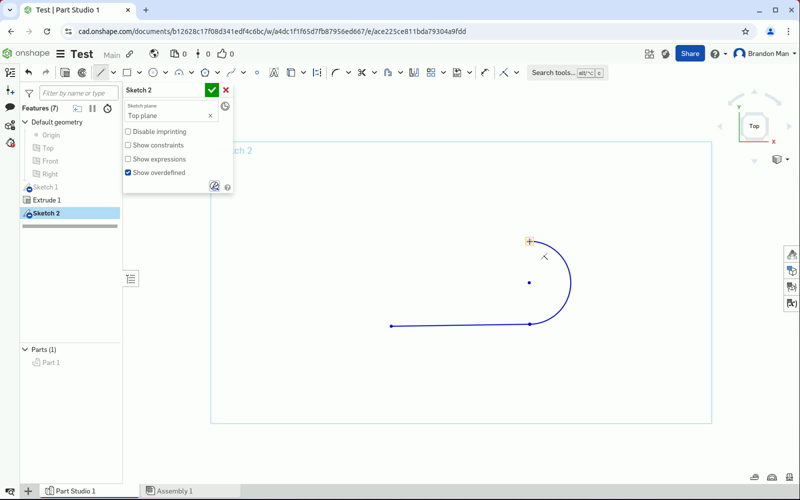
key_down(shift)
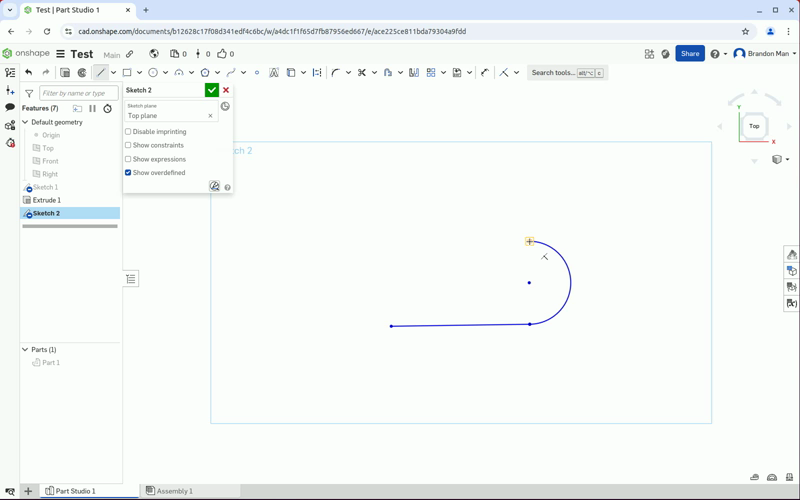
mouse_move(391, 241)
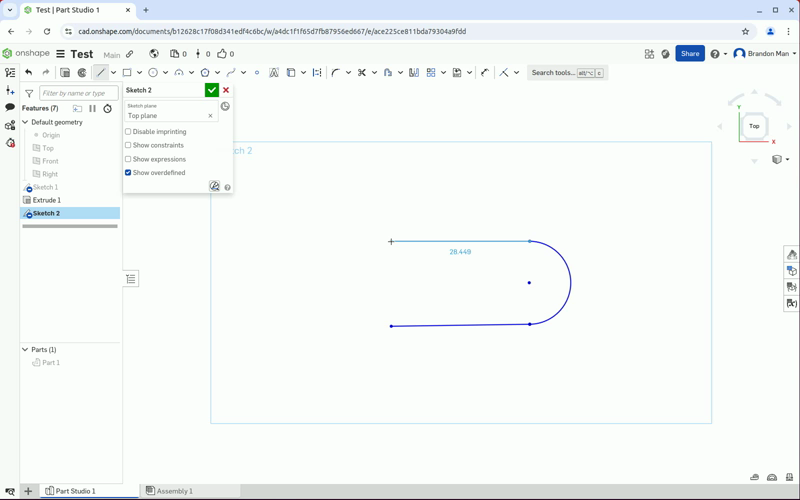
click(391, 241)
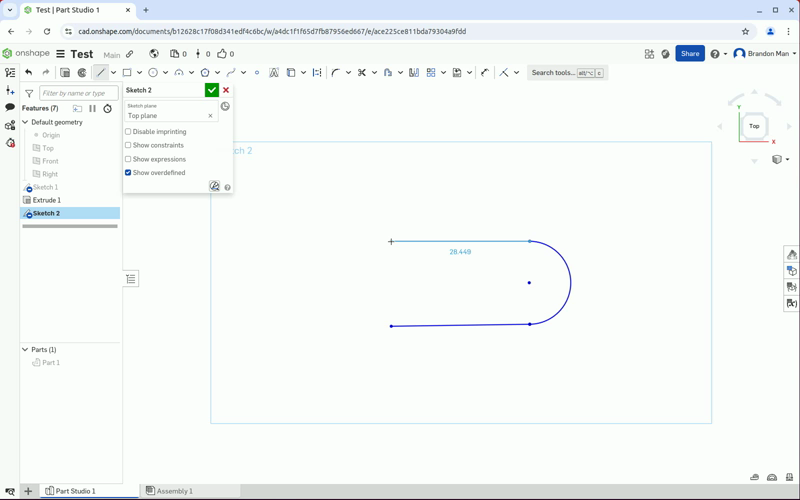
key_up(shift)
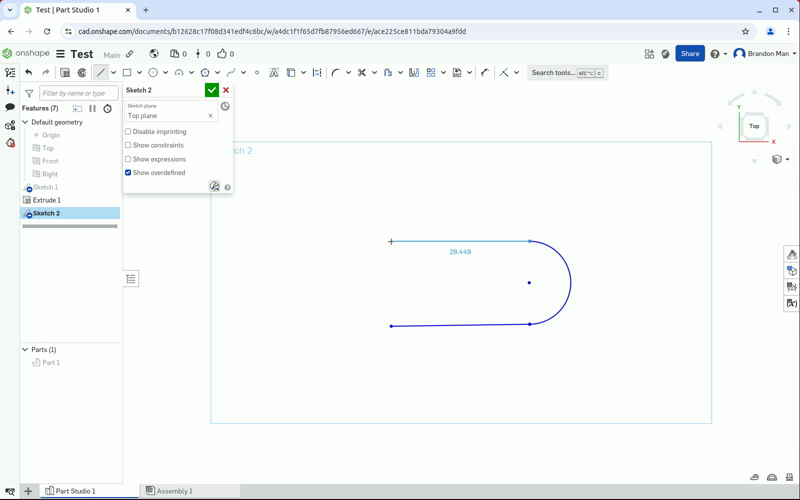
key(esc)
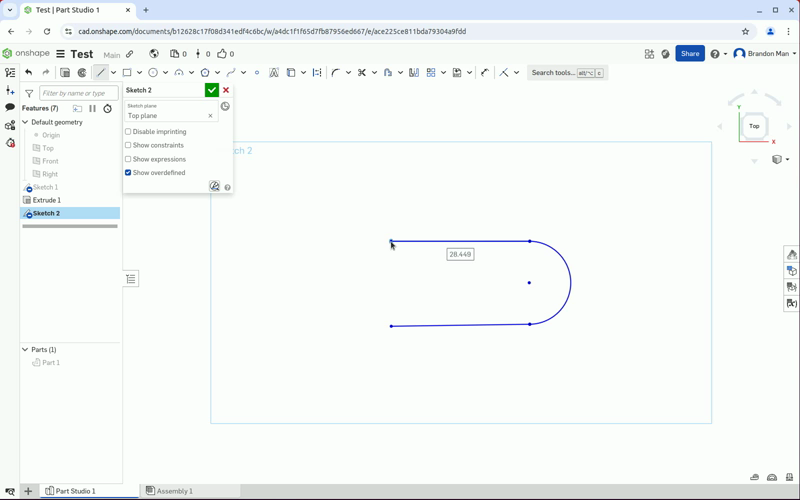
key(a)
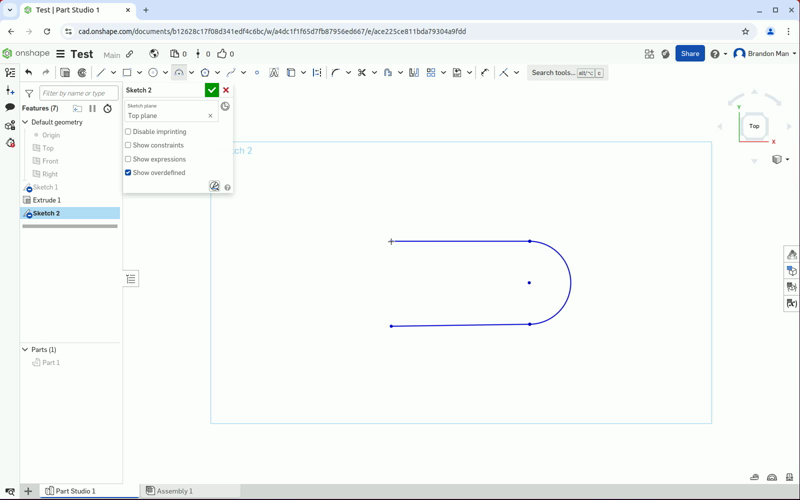
mouse_move(391, 241)
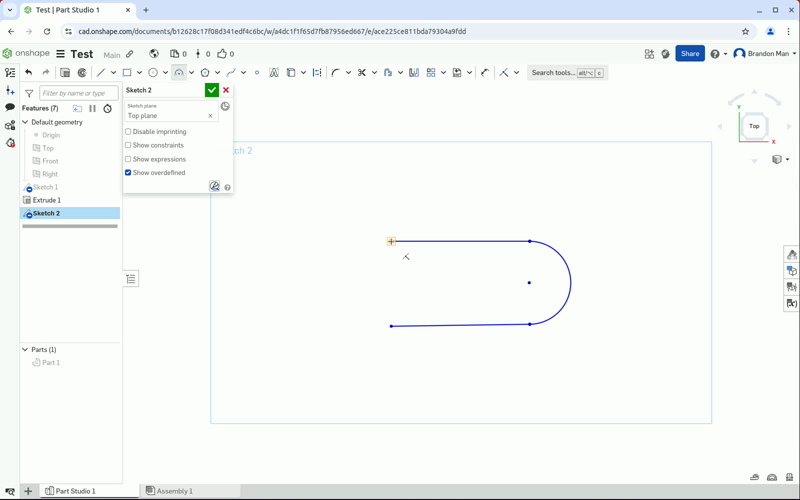
click(391, 241)
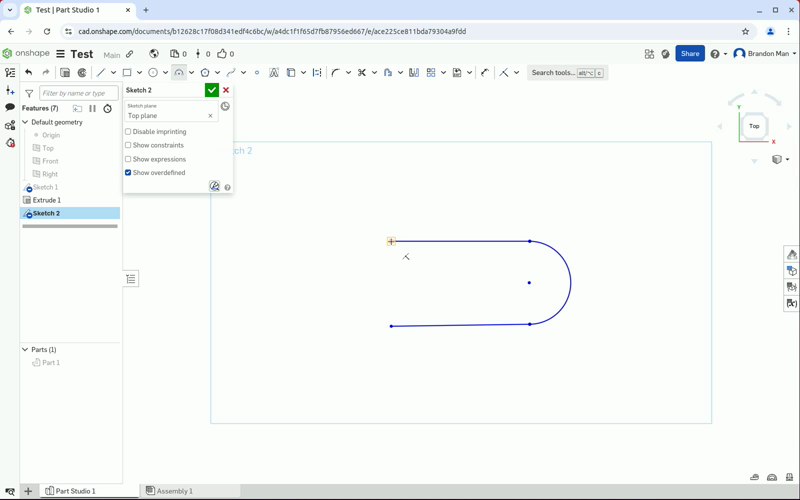
mouse_move(391, 326)
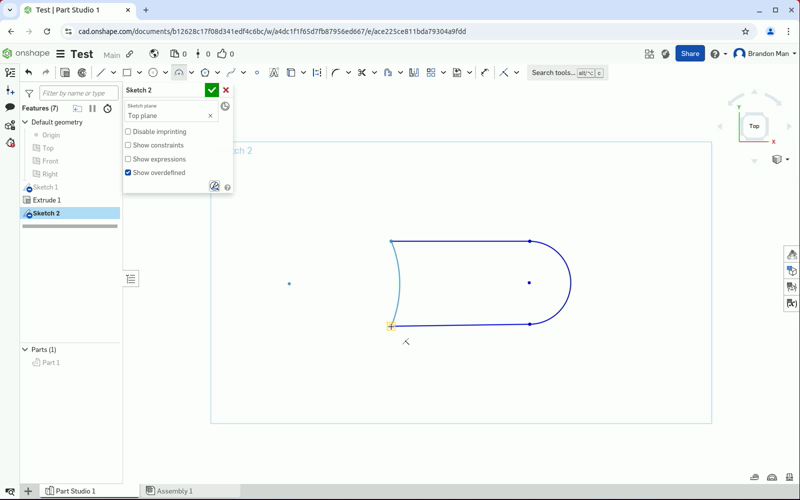
click(391, 326)
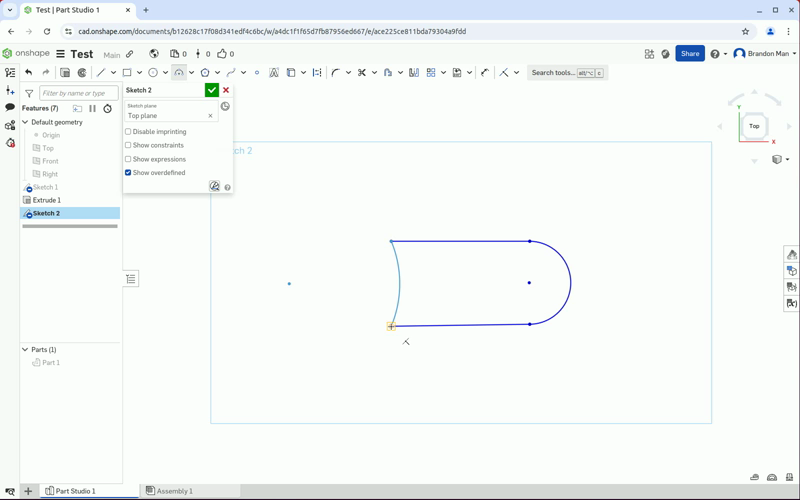
key_down(shift)
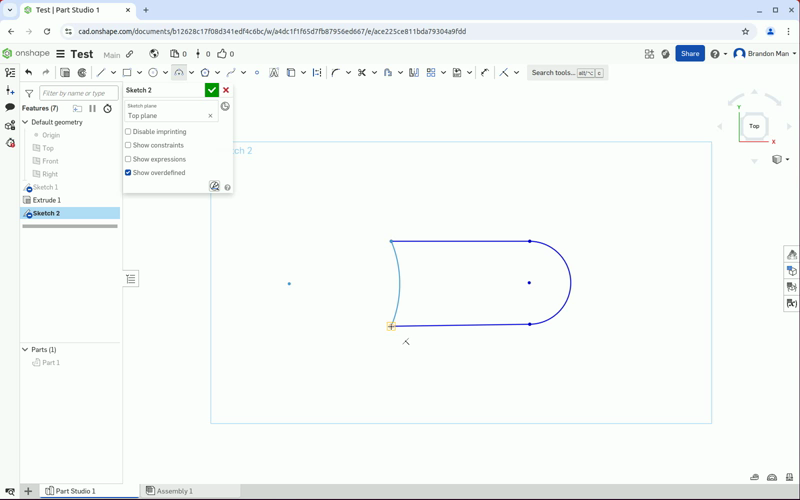
mouse_move(433, 283)
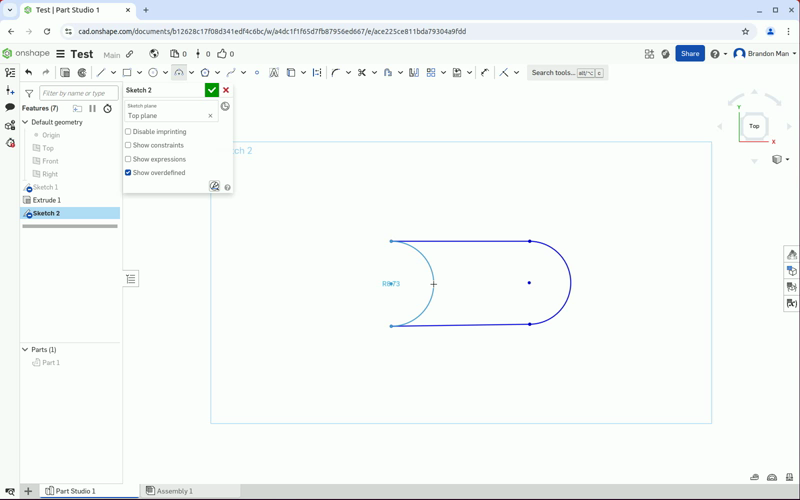
click(433, 283)
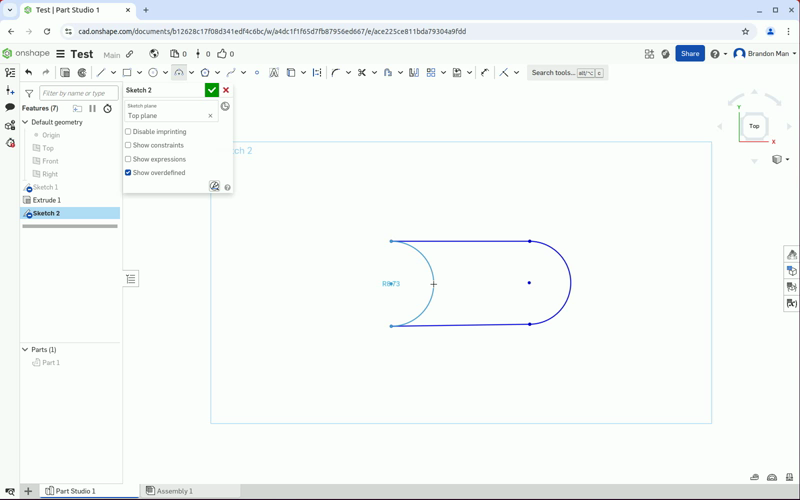
key_up(shift)
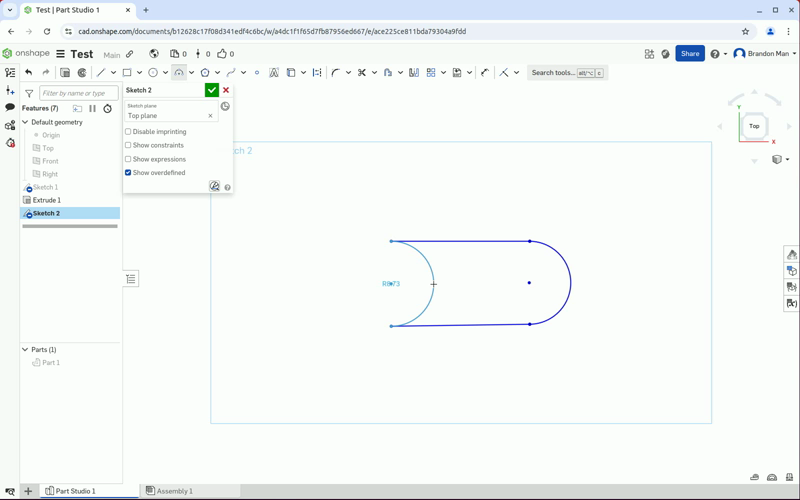
key(esc)
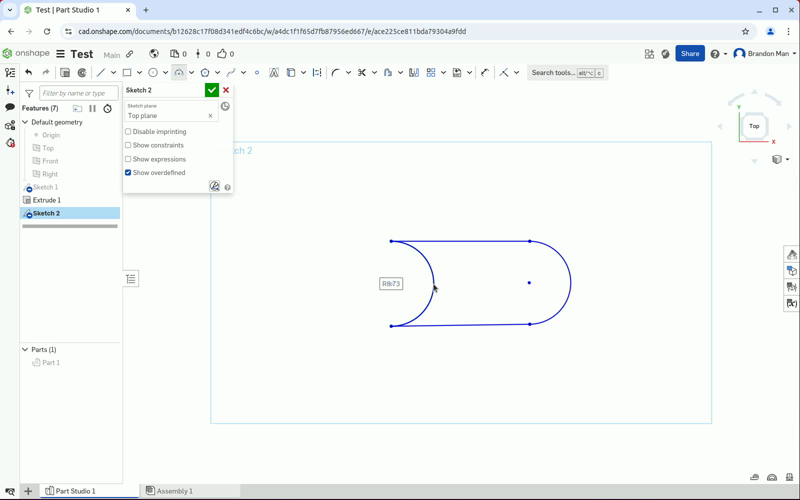
key(c)
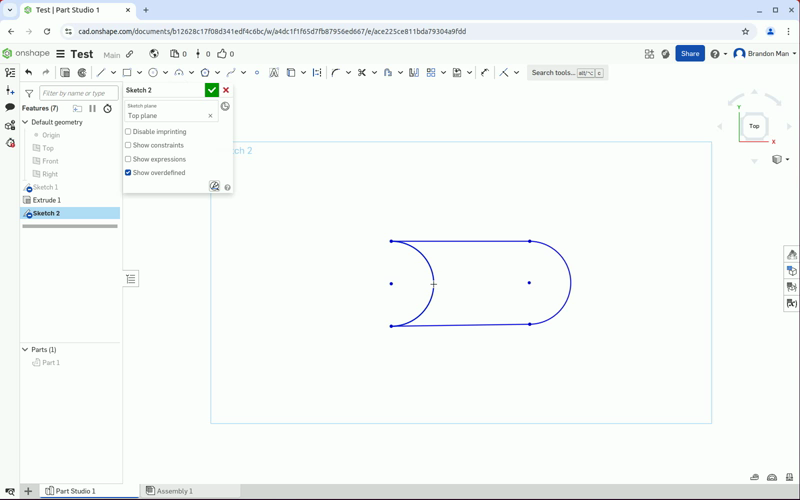
key_down(shift)
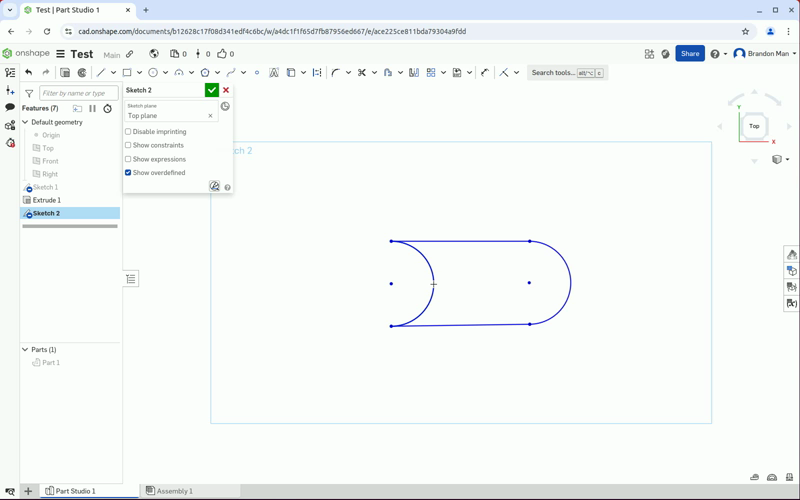
mouse_move(529, 282)
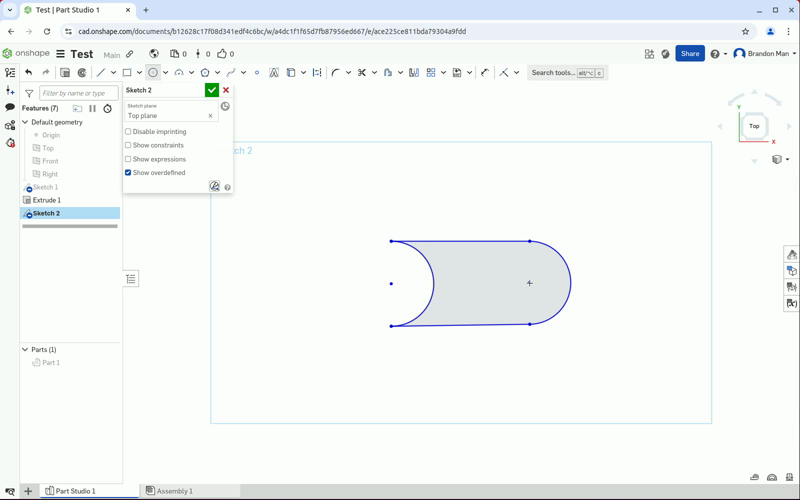
scroll(6)
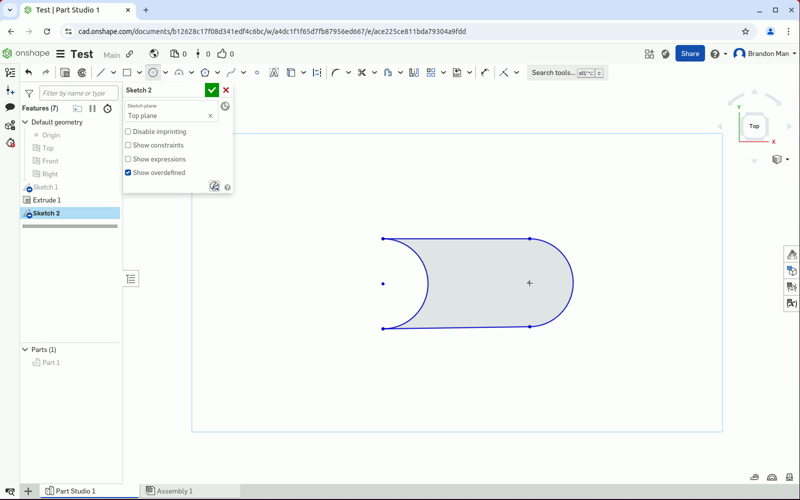
scroll(6)
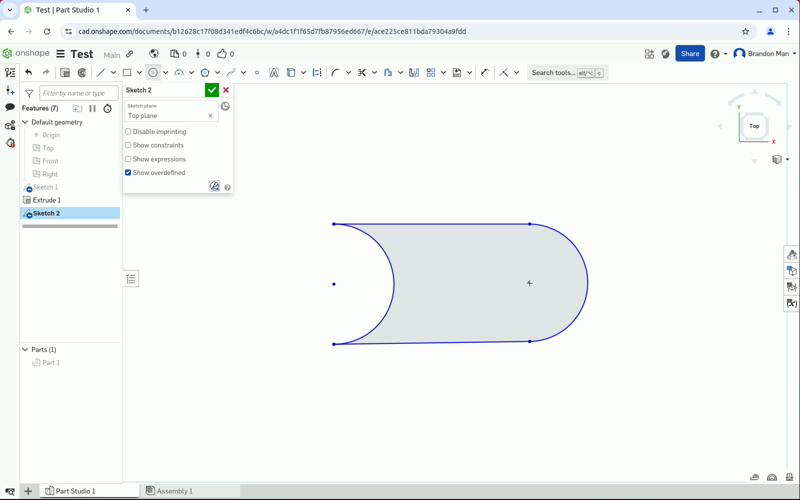
scroll(6)
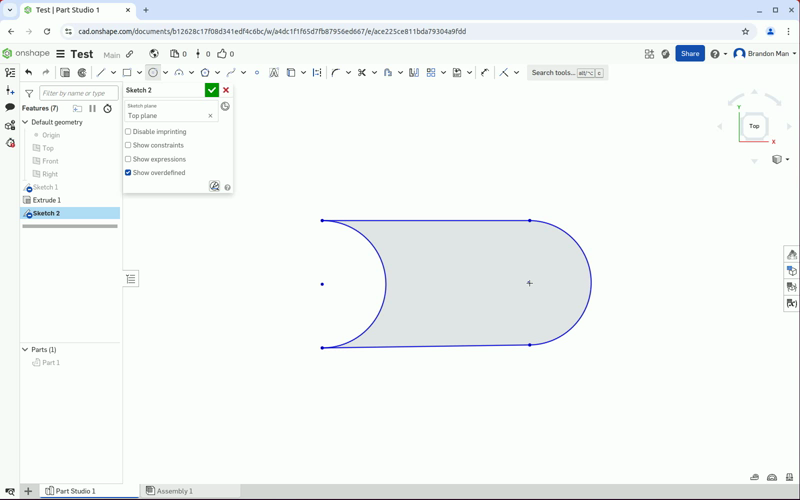
scroll(6)
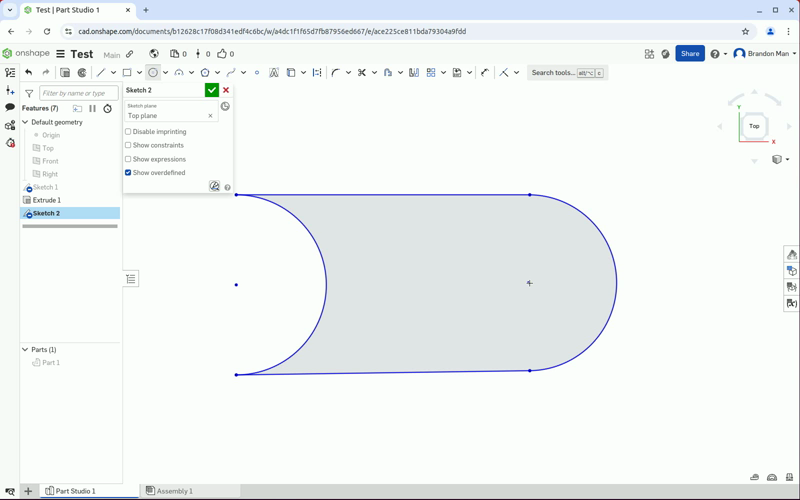
scroll(6)
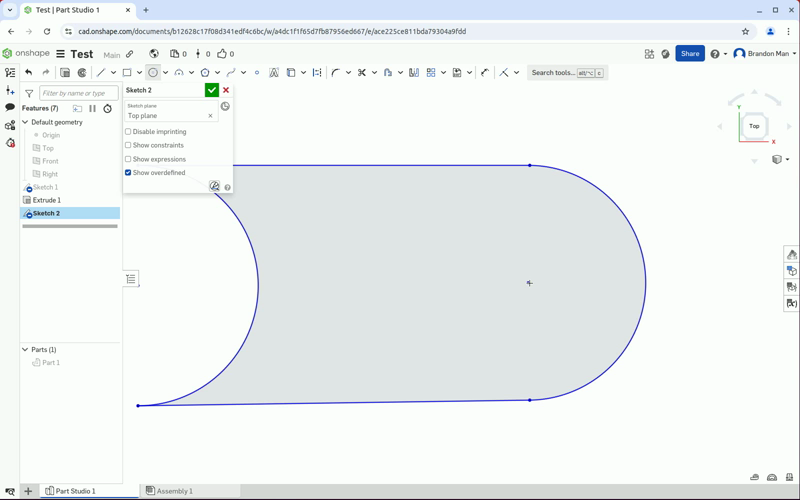
scroll(6)
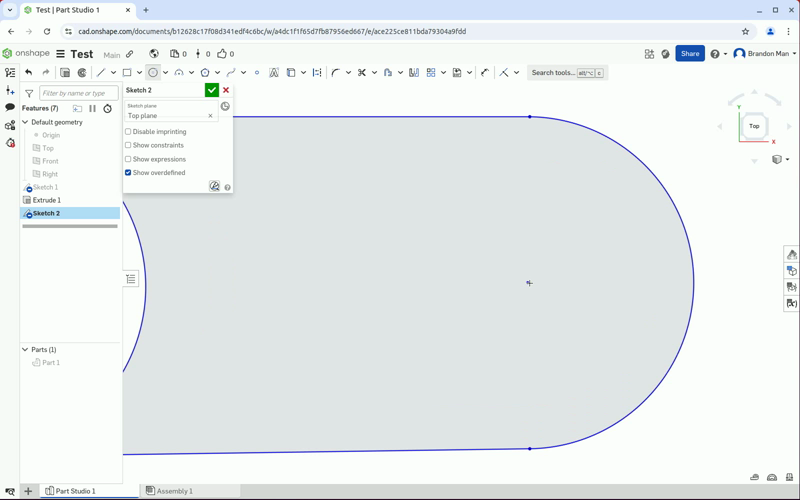
scroll(6)
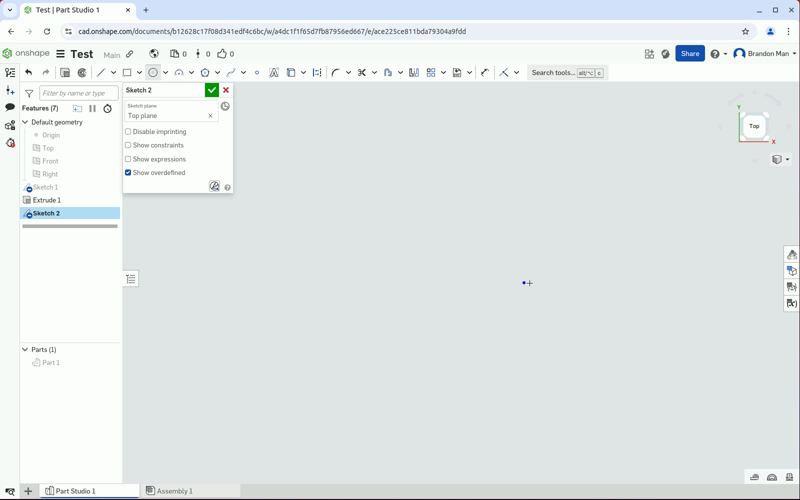
click(529, 282)
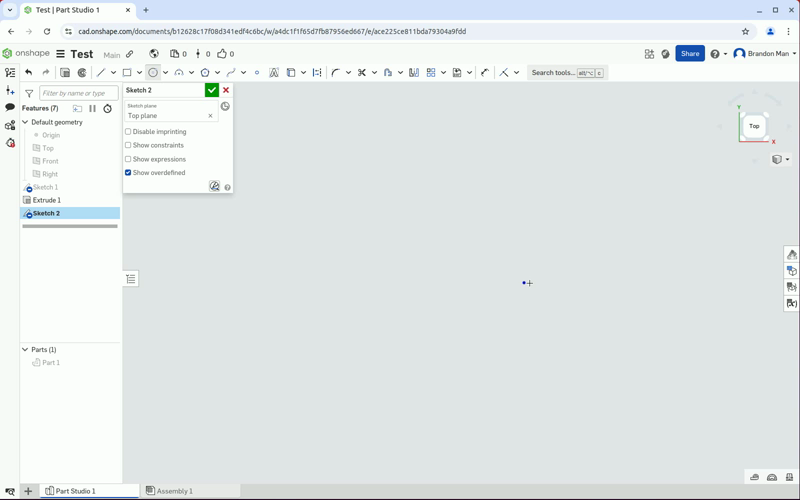
scroll(-6)
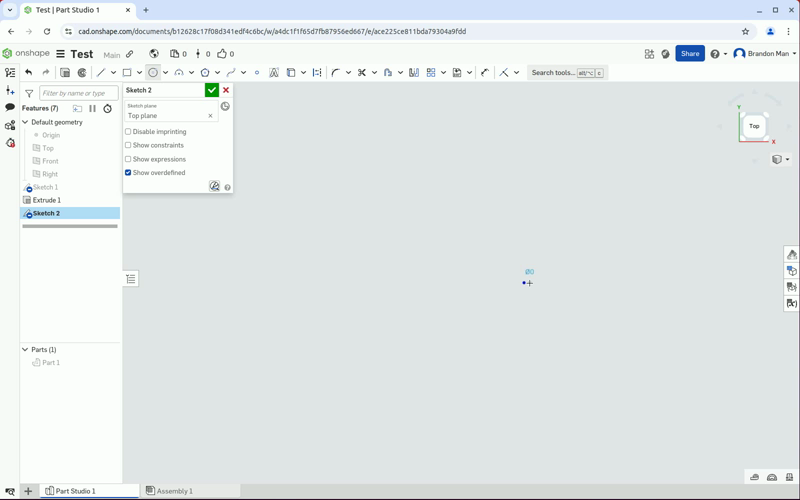
scroll(-6)
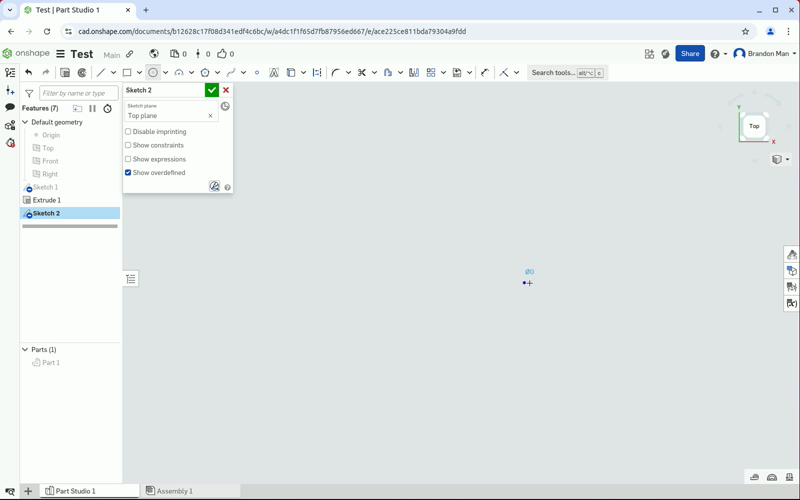
scroll(-6)
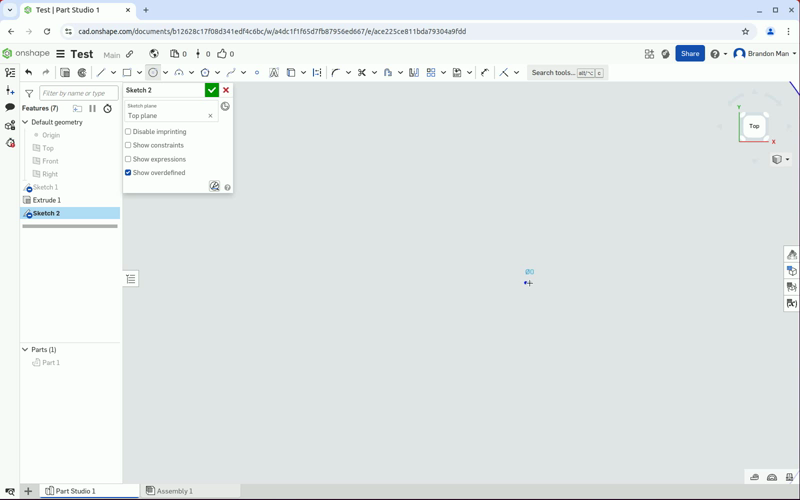
scroll(-6)
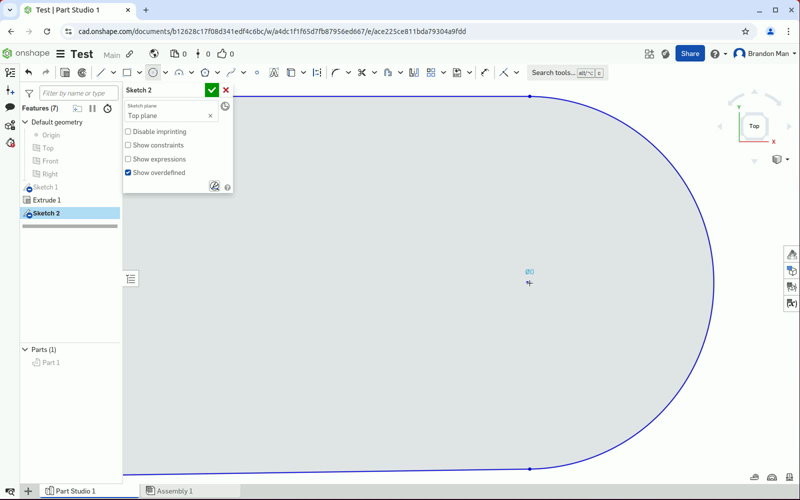
scroll(-6)
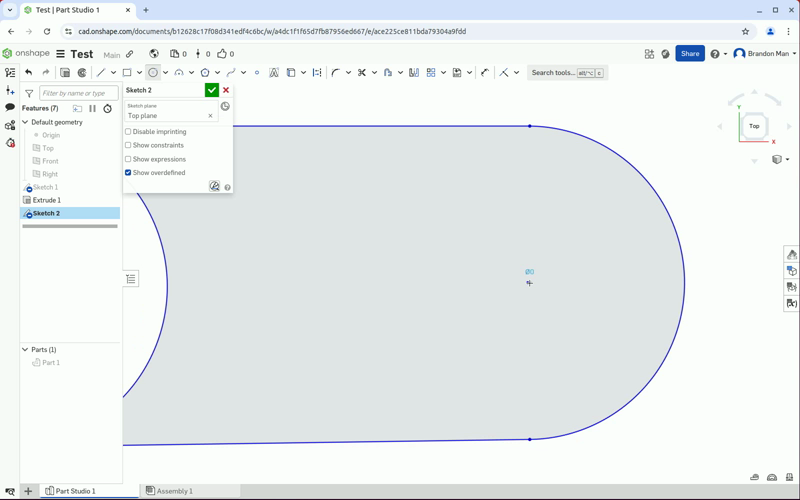
scroll(-6)
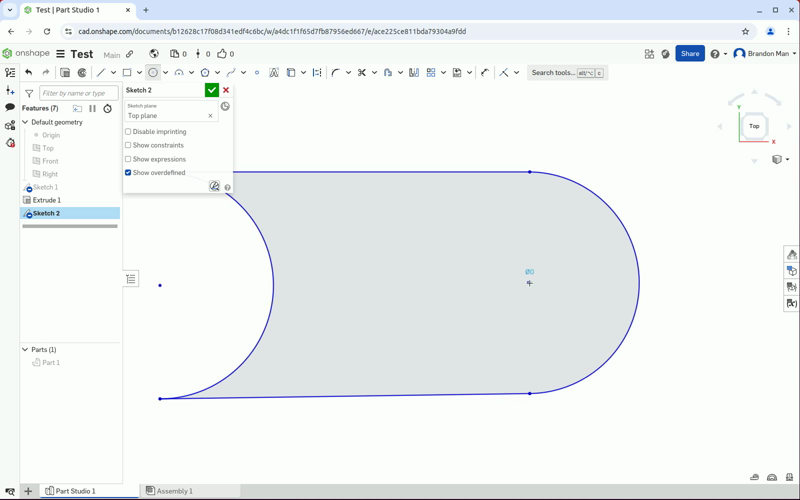
scroll(-6)
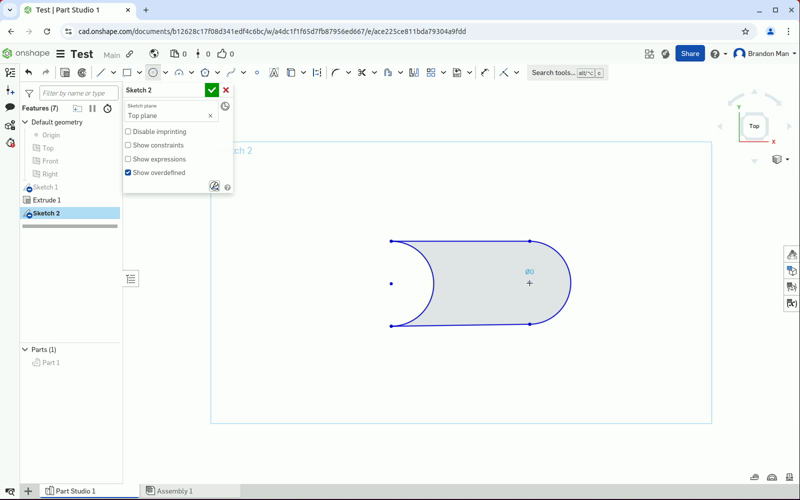
key_up(shift)
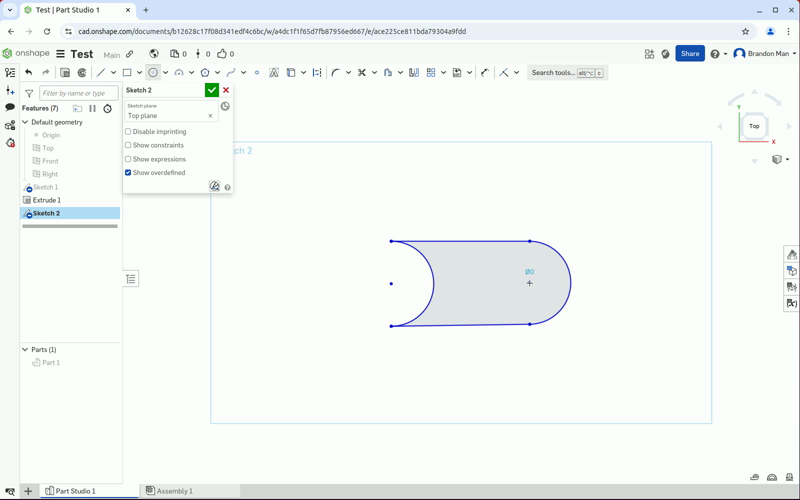
mouse_move(554, 282)
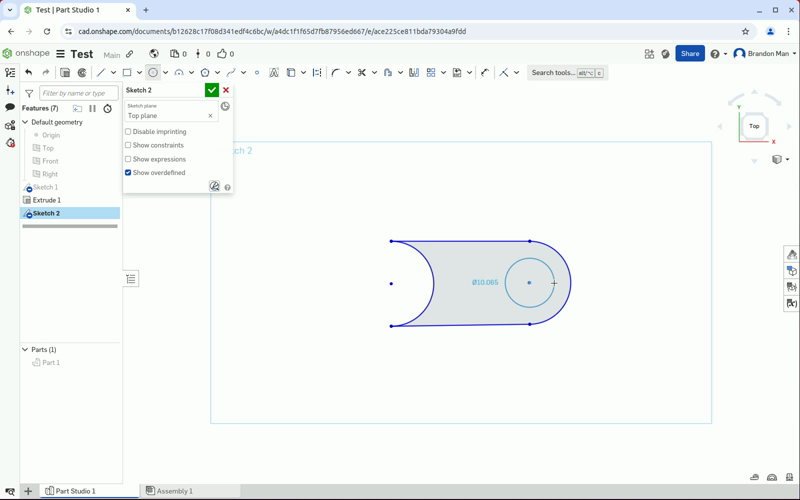
click(554, 282)
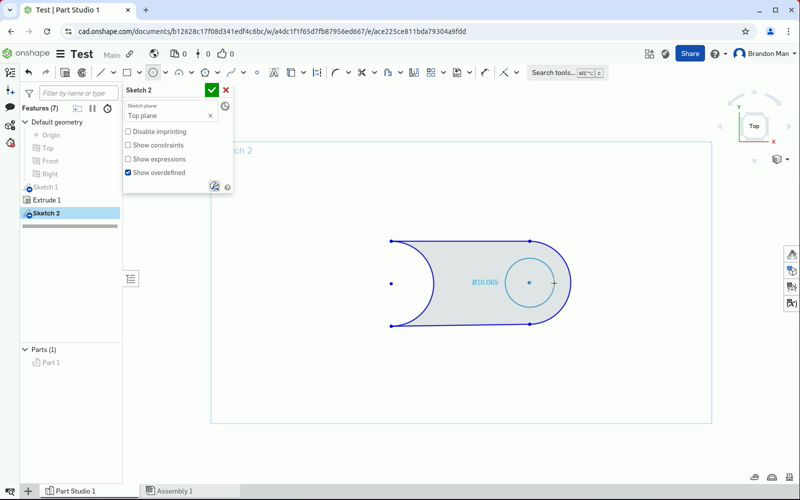
key(esc)
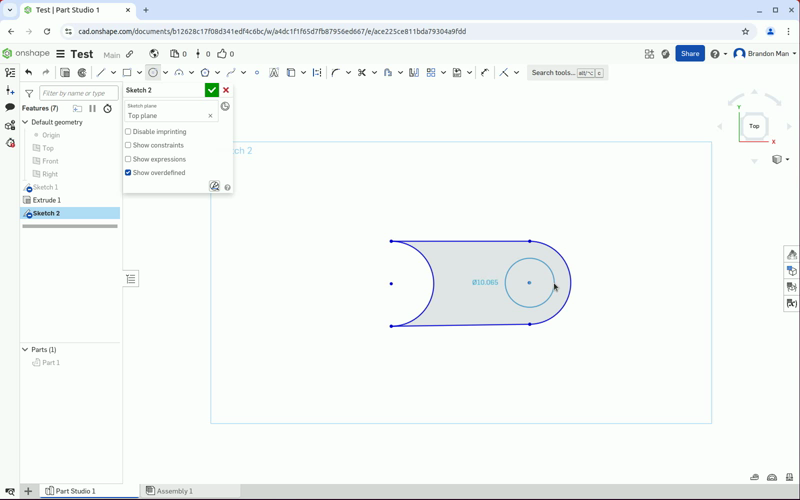
mouse_move(441, 249)
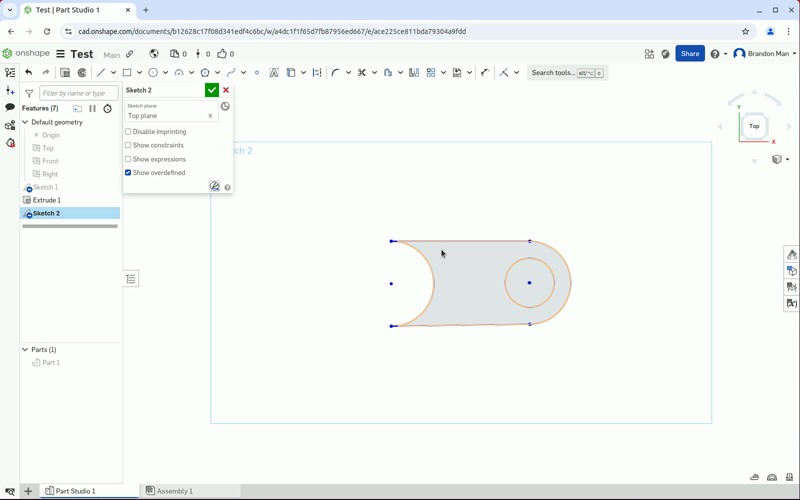
click(441, 249)
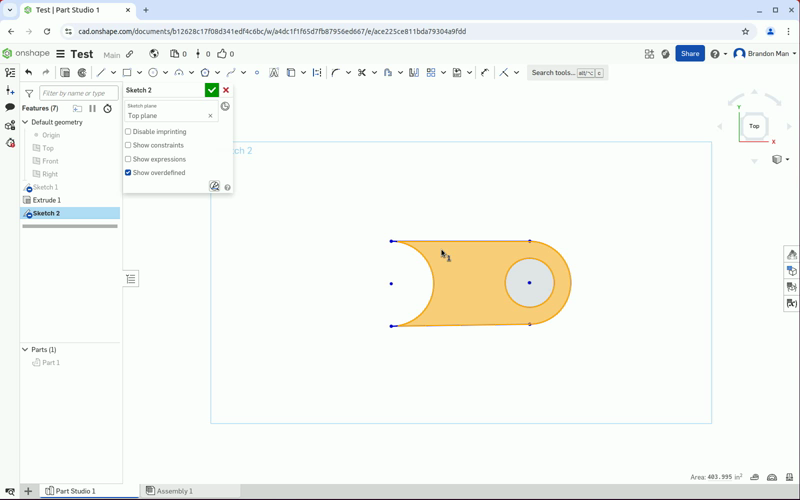
mouse_move(73, 352)
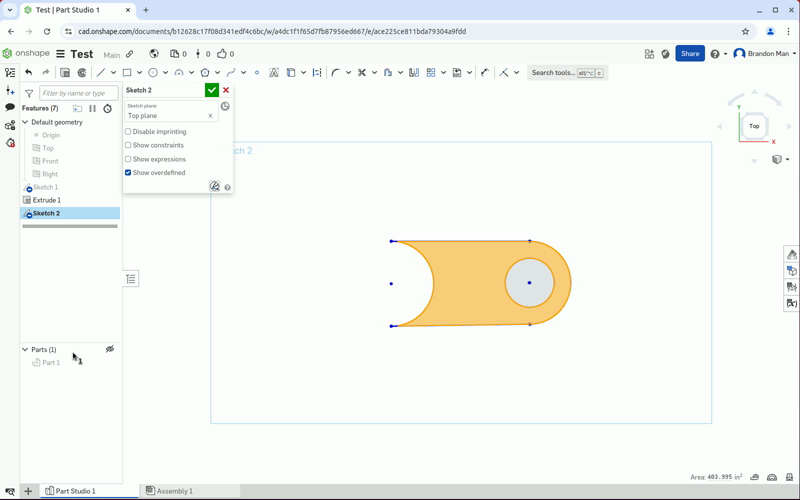
key(shift+y)
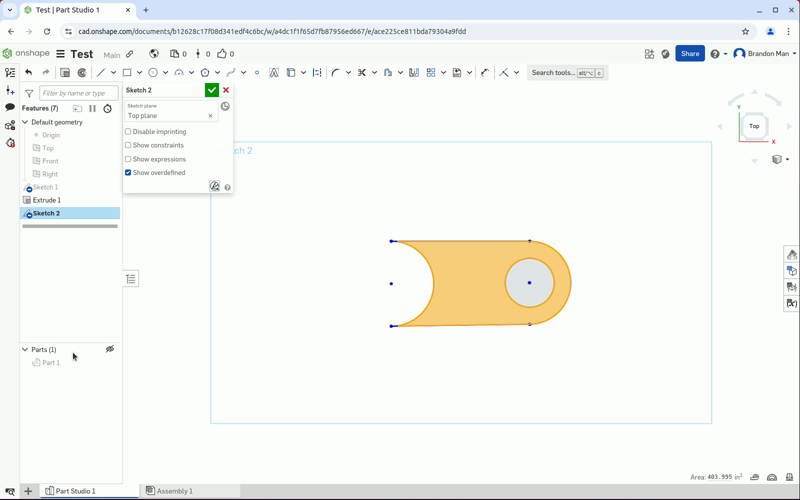
key(shift+e)
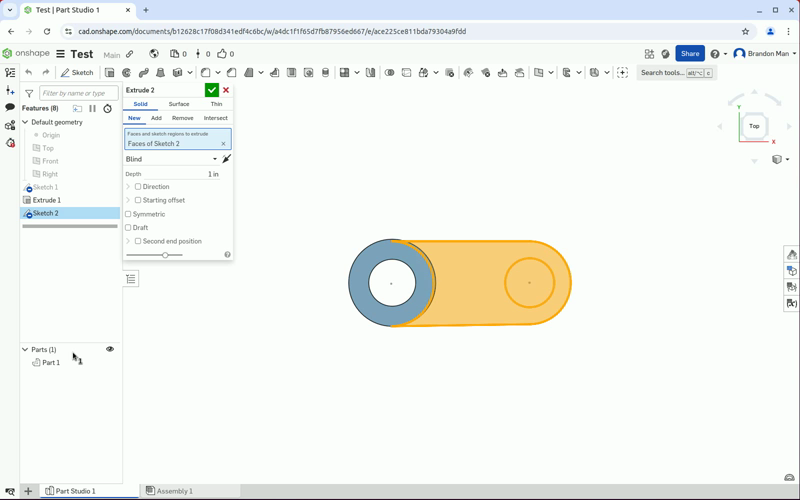
mouse_move(143, 106)
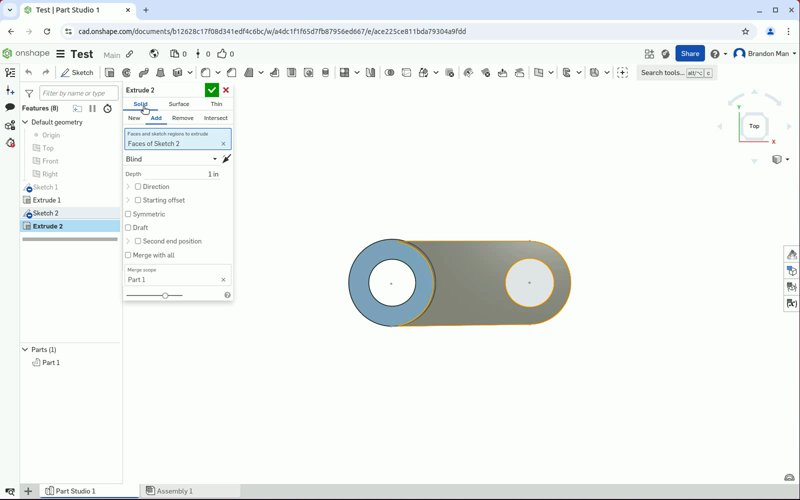
click(143, 106)
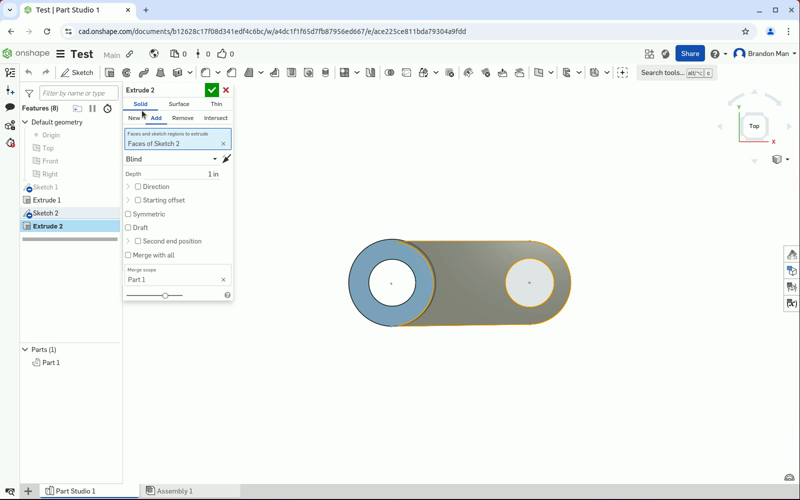
mouse_move(137, 120)
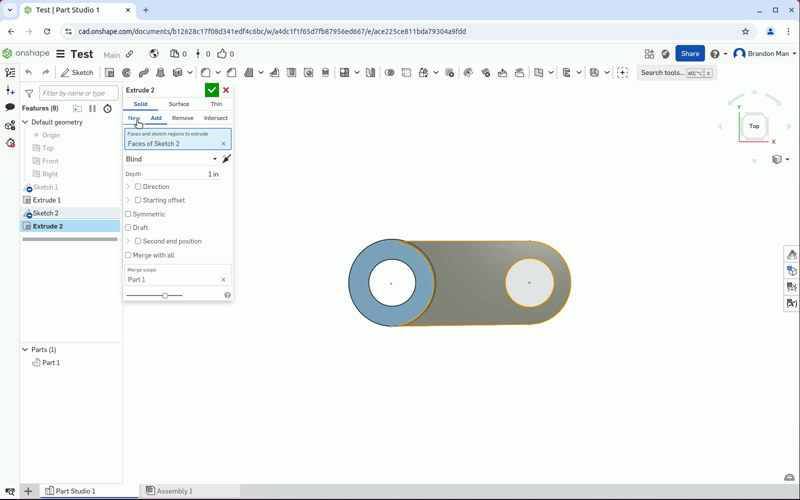
click(137, 120)
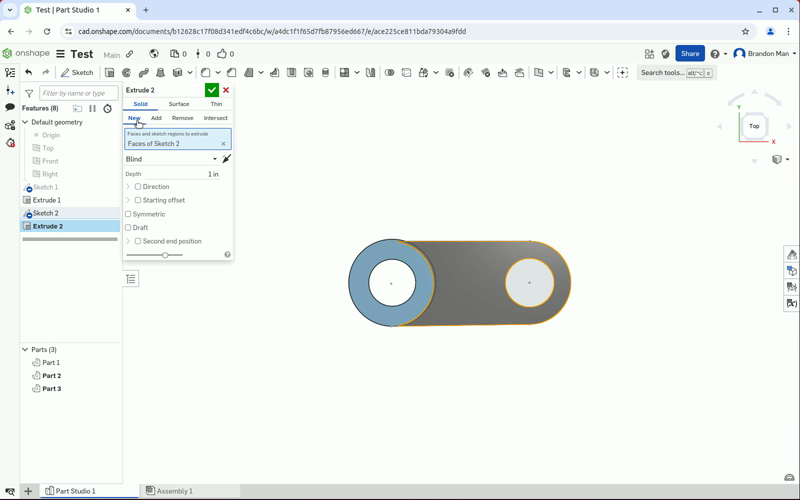
key(tab, 4)
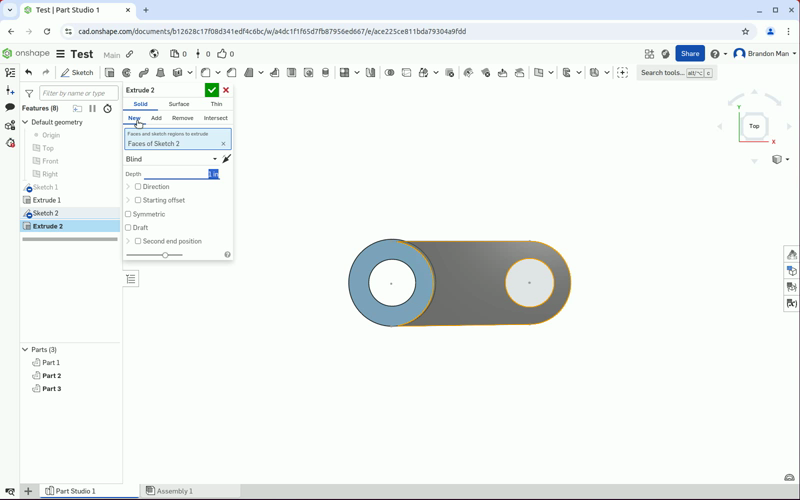
text(7.703)
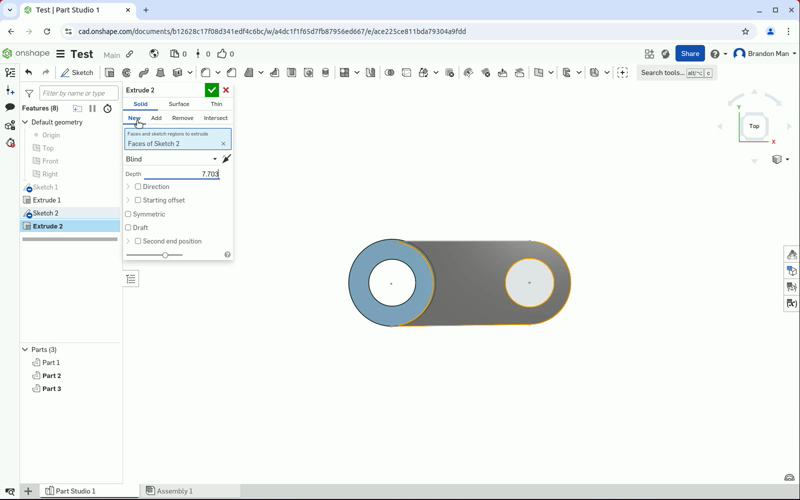
key(enter)
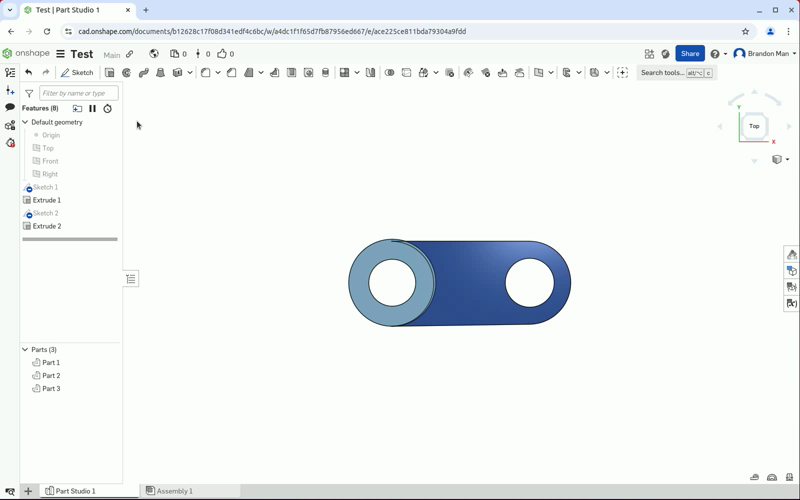
key(shift+h)
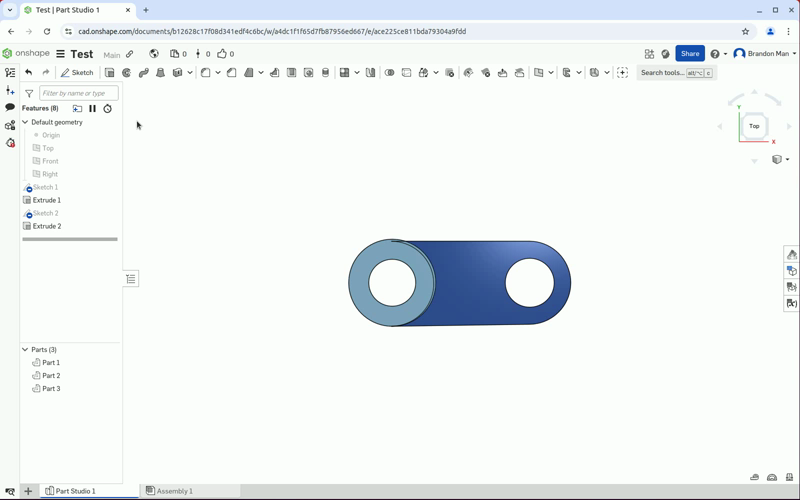
key(shift+h)
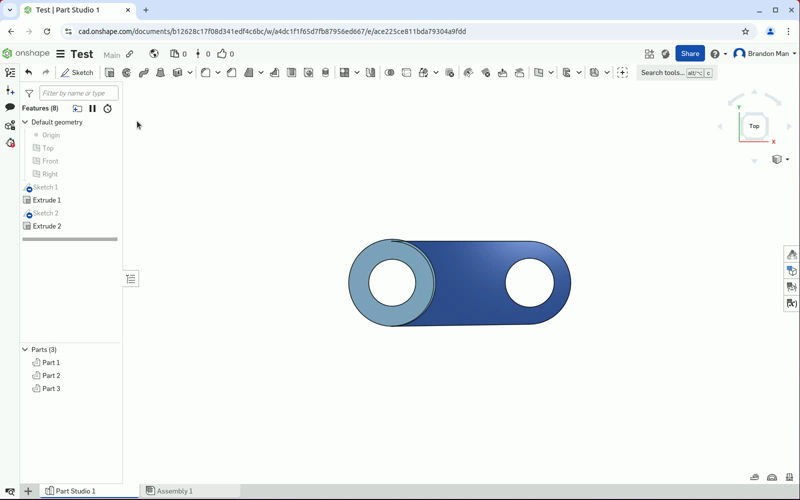
mouse_move(73, 189)
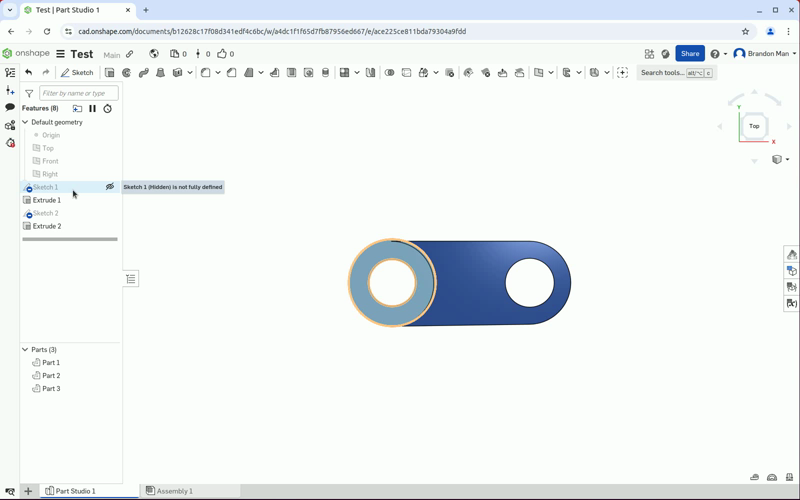
click(73, 189)
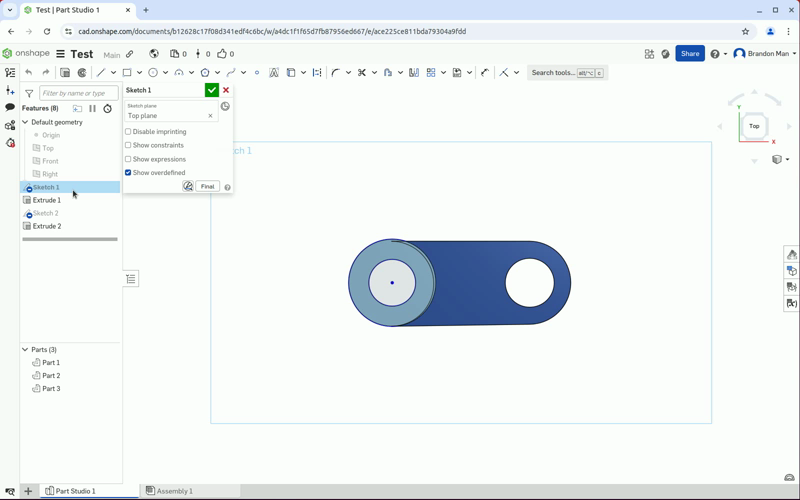
mouse_move(229, 92)
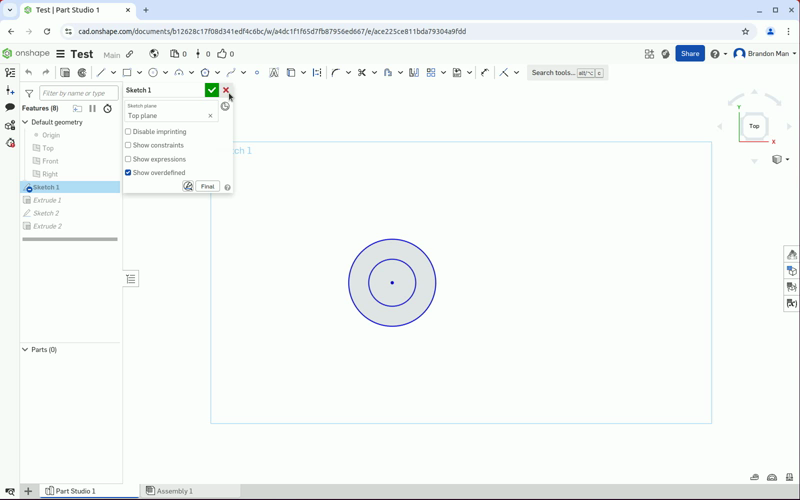
click(229, 92)
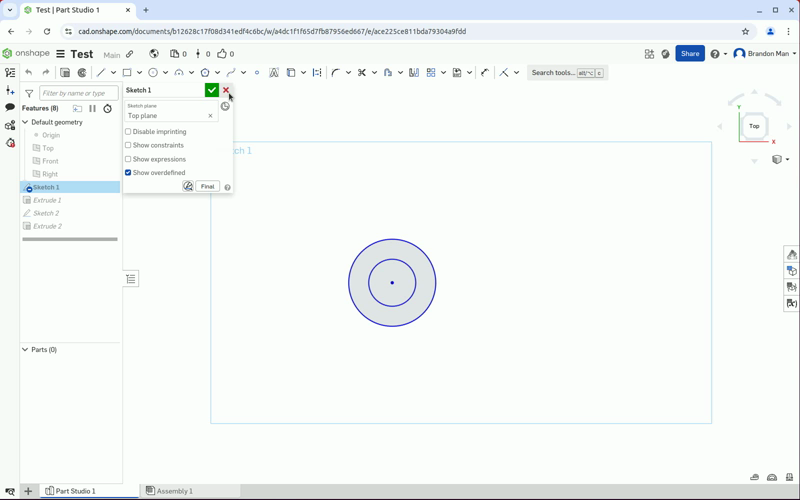
key(shift+s)
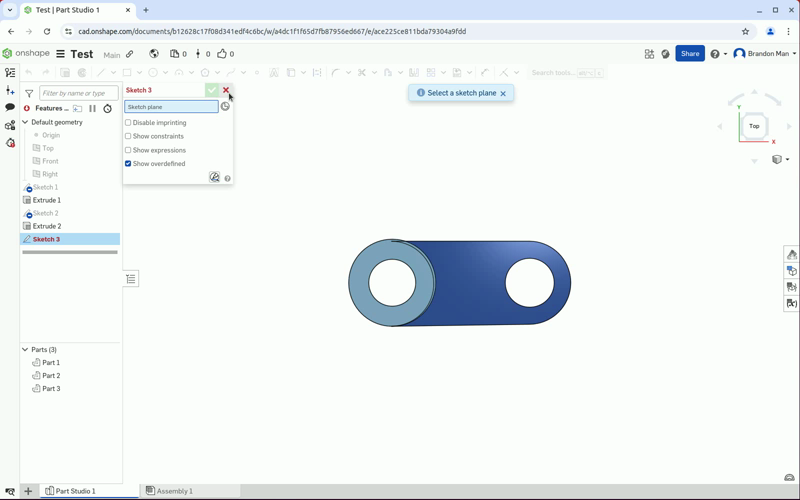
mouse_move(73, 150)
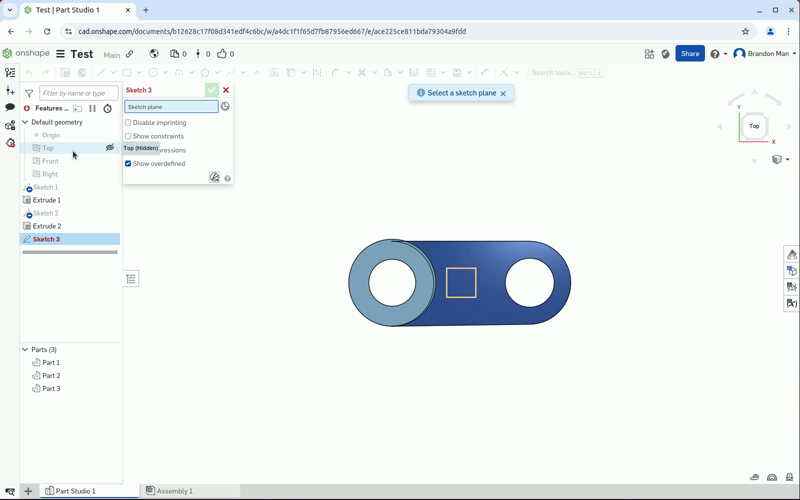
click(73, 150)
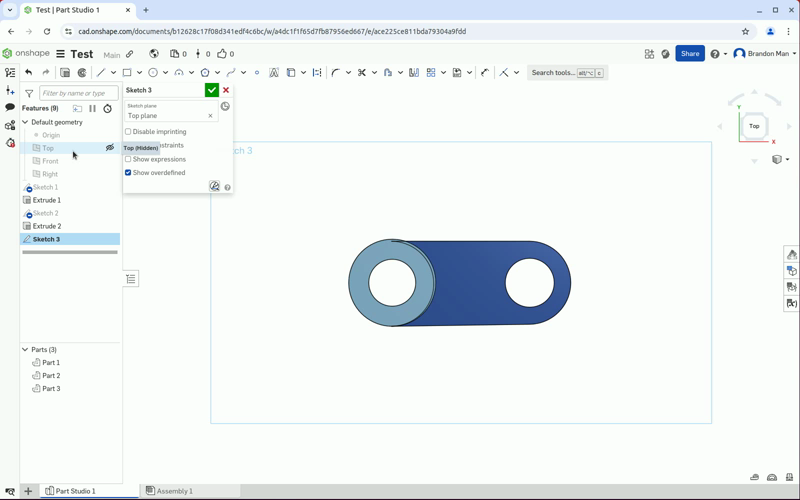
mouse_move(73, 352)
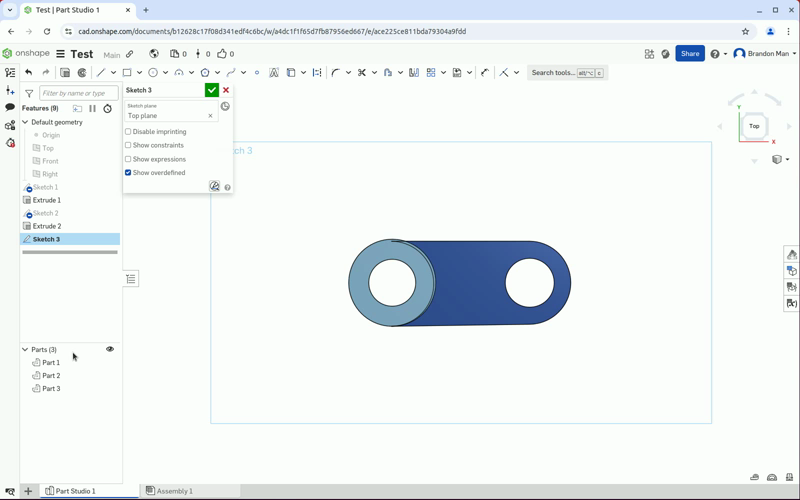
key(y)
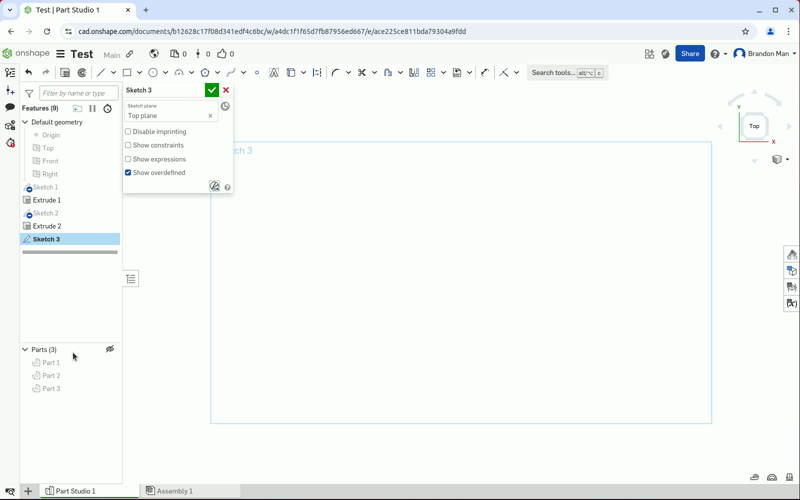
key(c)
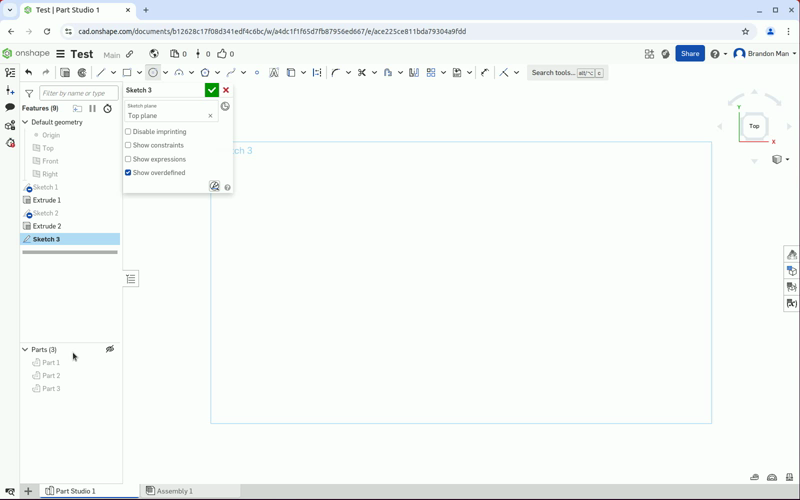
key_down(shift)
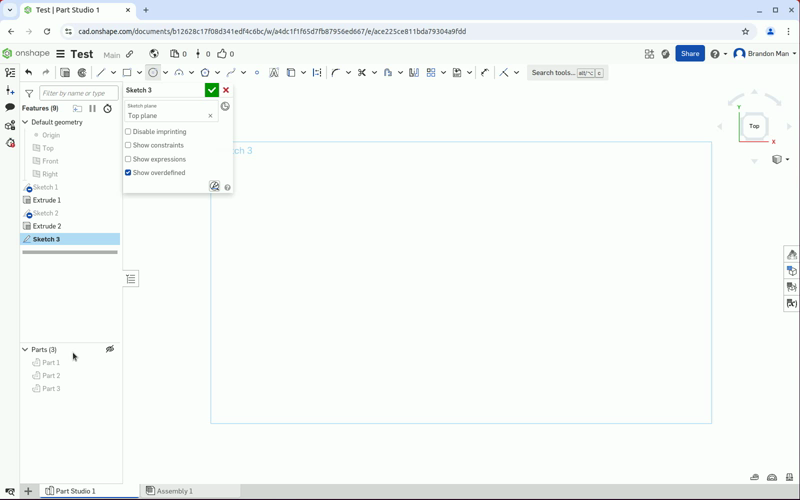
mouse_move(392, 282)
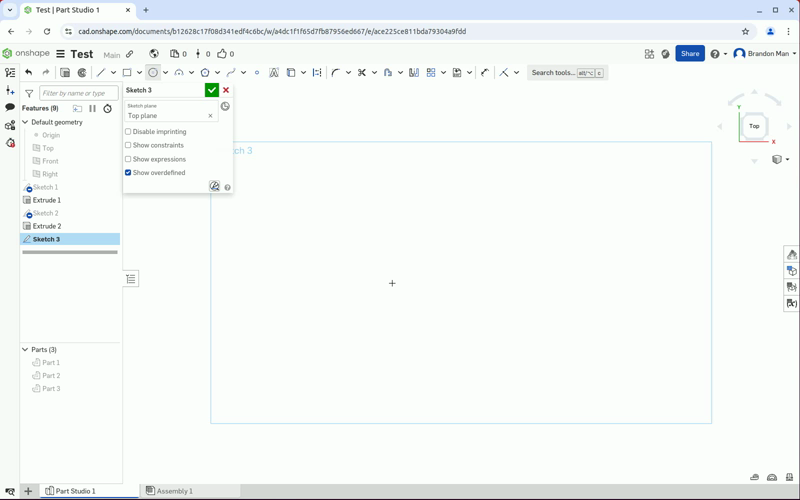
click(392, 282)
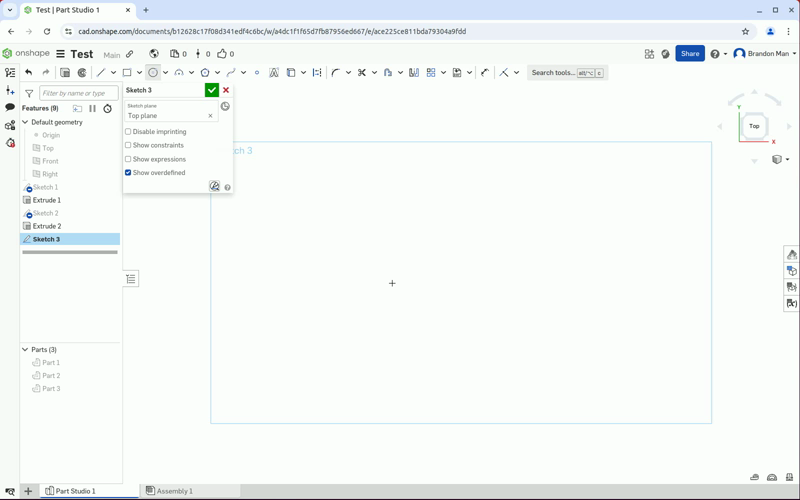
key_up(shift)
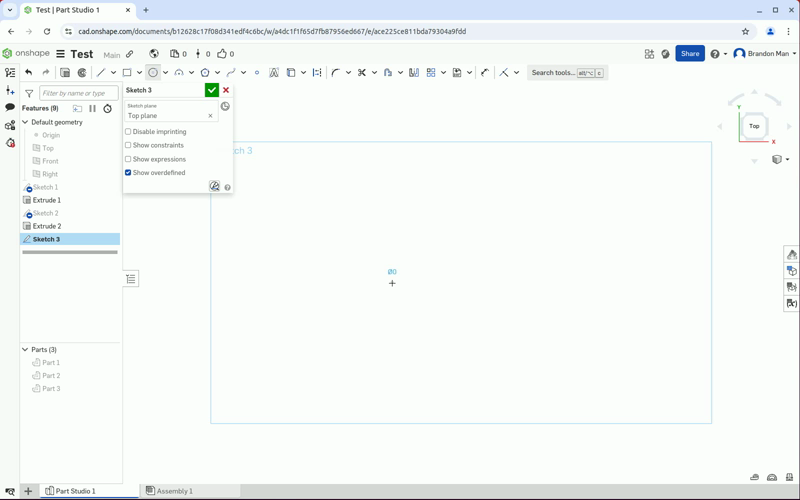
mouse_move(435, 282)
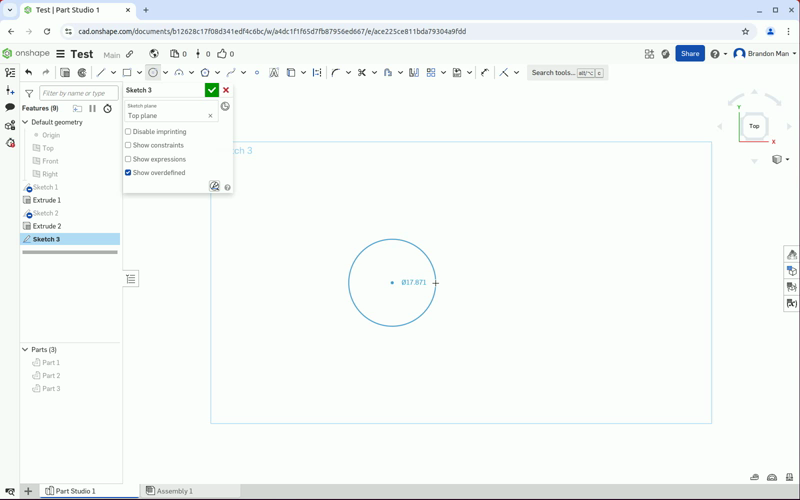
click(435, 282)
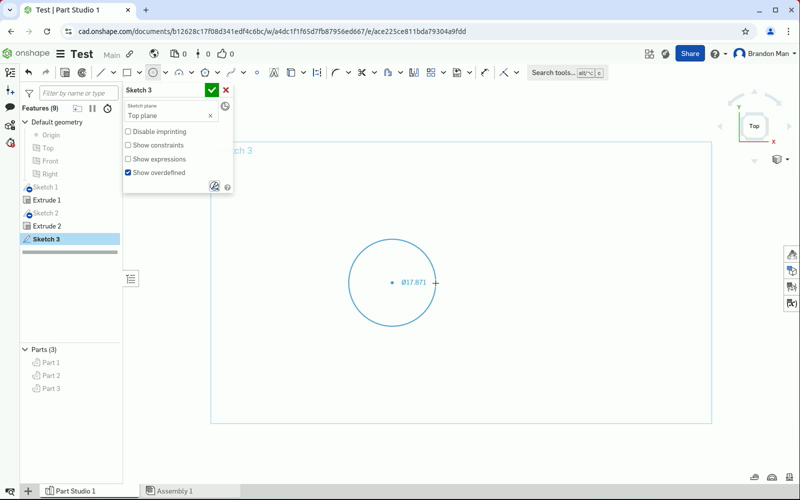
key(esc)
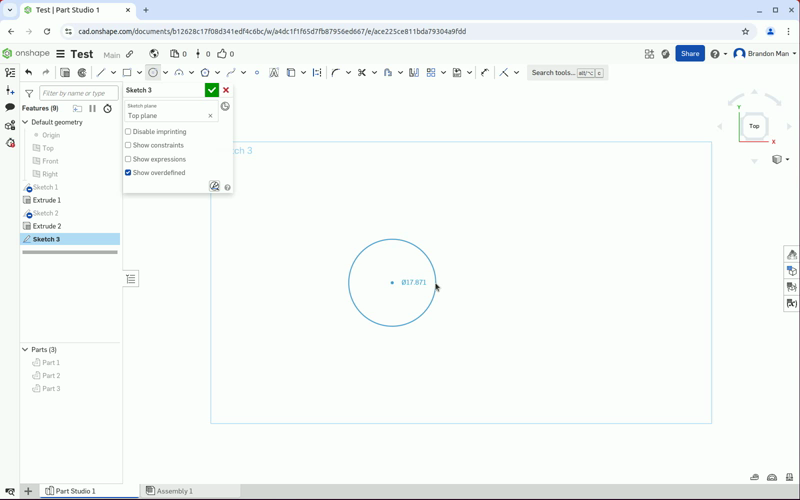
key(c)
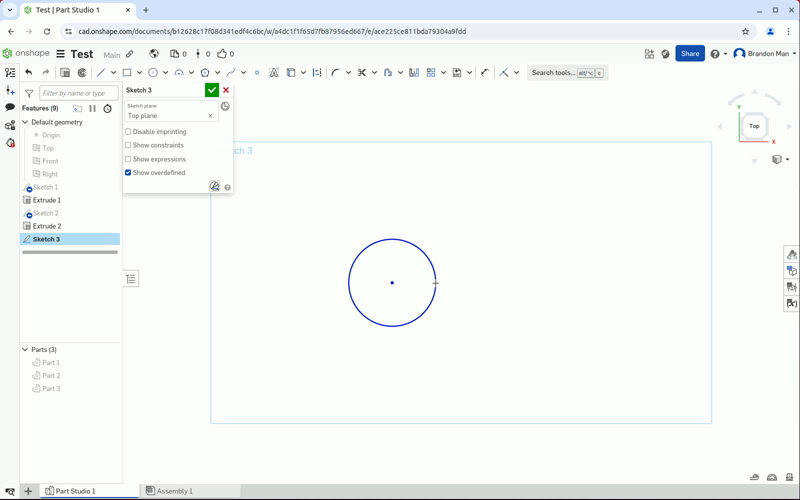
key_down(shift)
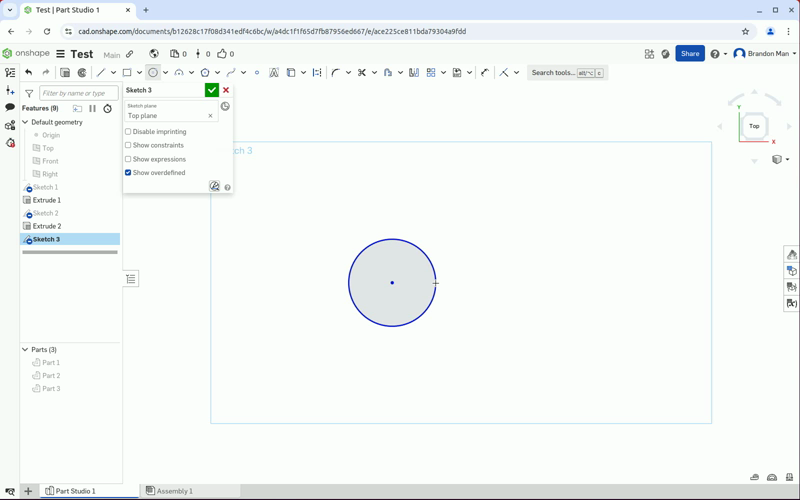
mouse_move(392, 282)
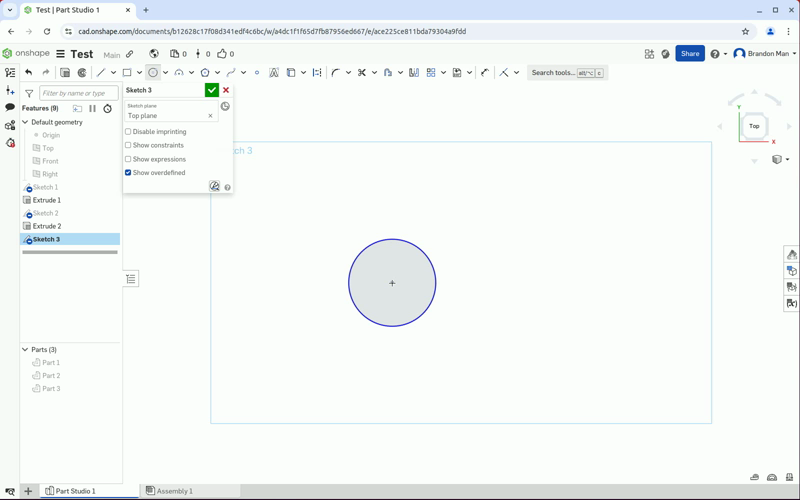
click(392, 282)
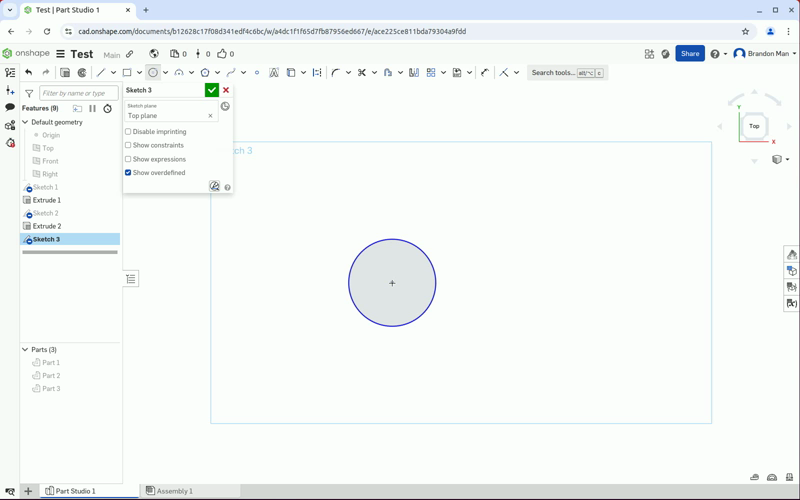
key_up(shift)
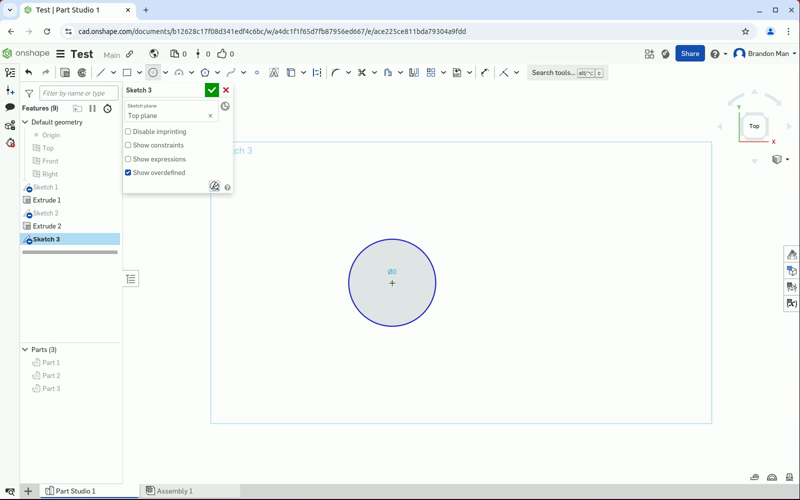
mouse_move(415, 282)
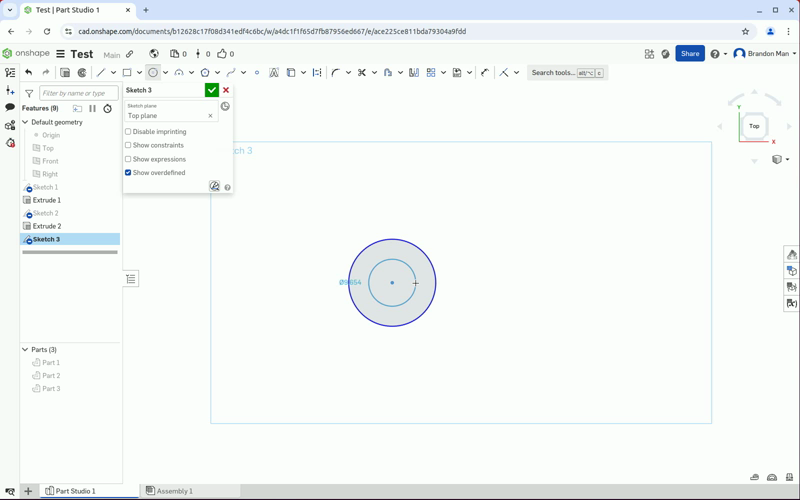
click(415, 282)
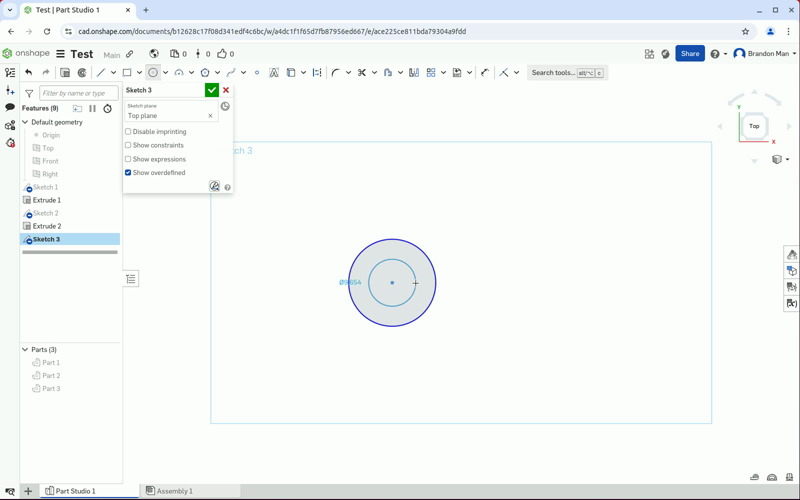
key(esc)
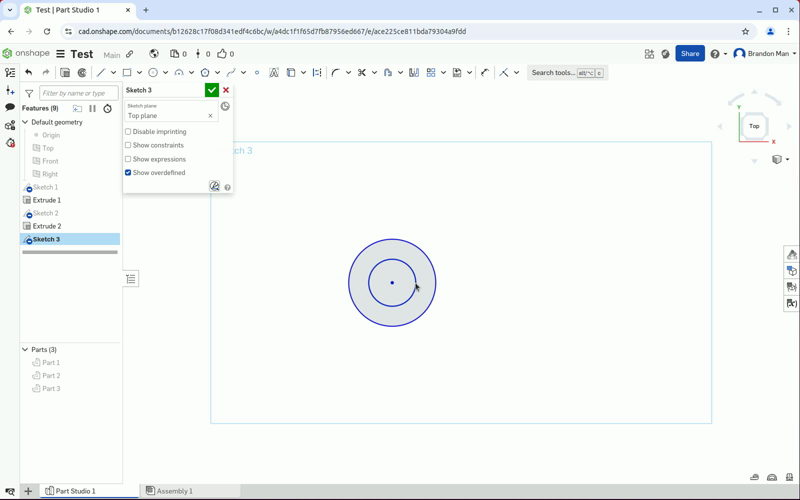
mouse_move(376, 259)
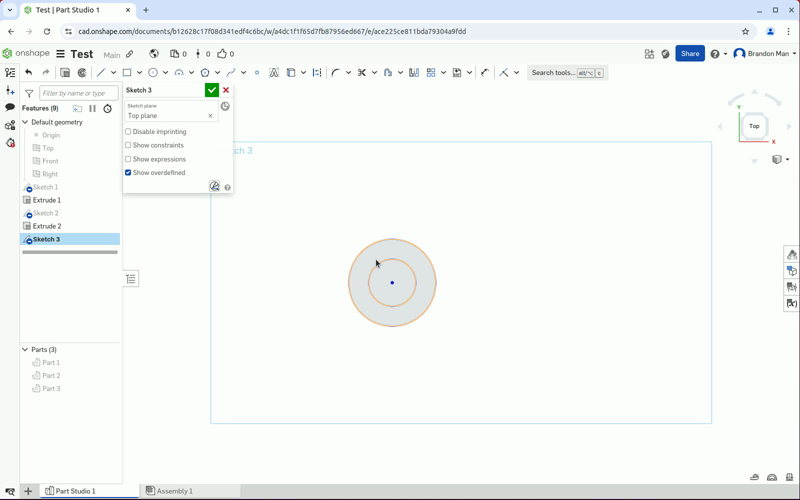
click(376, 259)
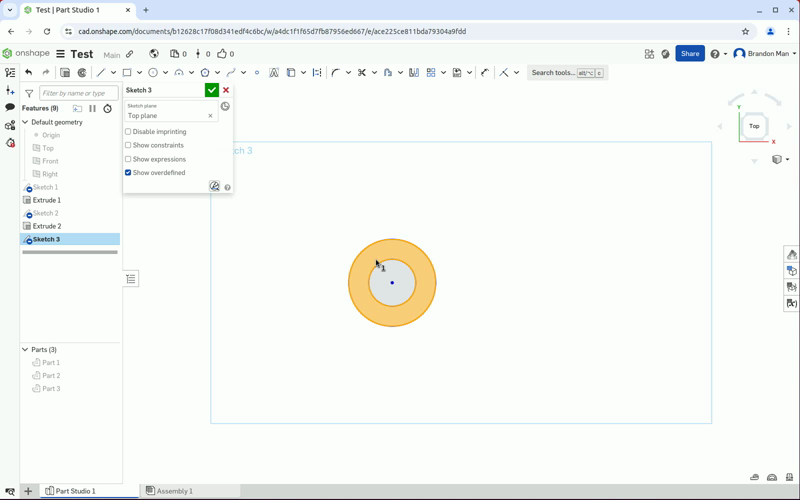
mouse_move(73, 352)
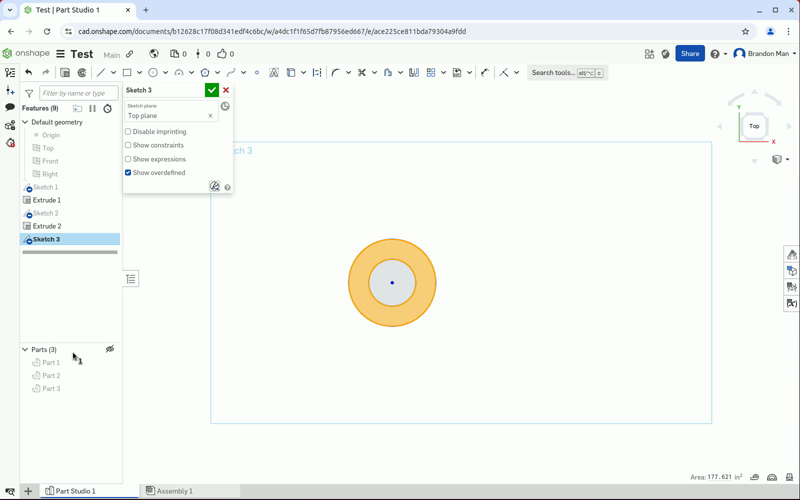
key(shift+y)
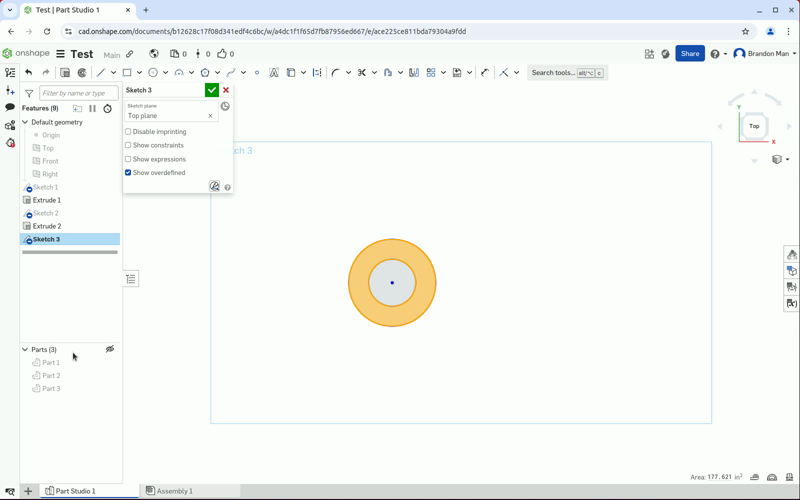
key(shift+e)
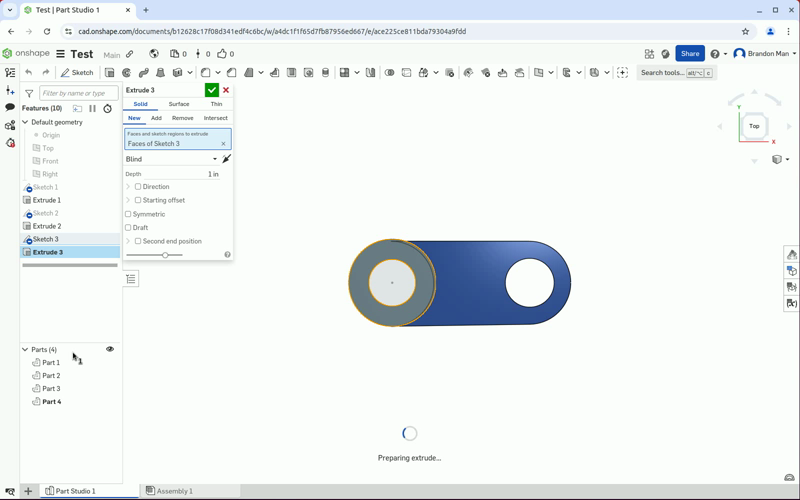
mouse_move(143, 106)
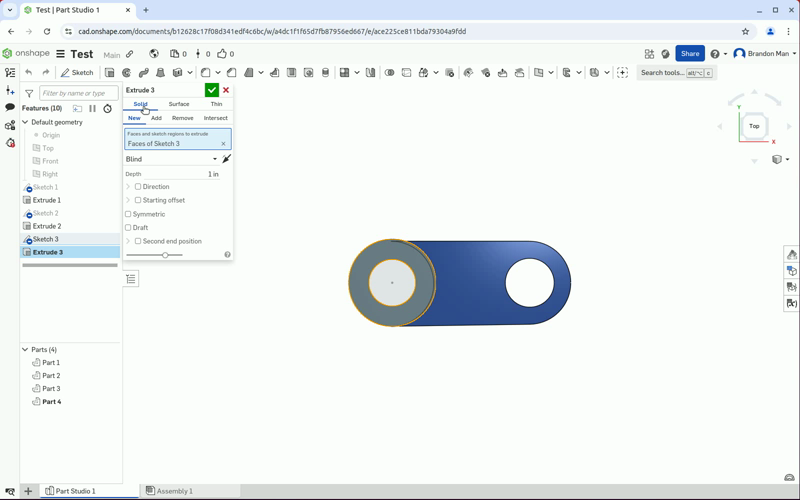
click(143, 106)
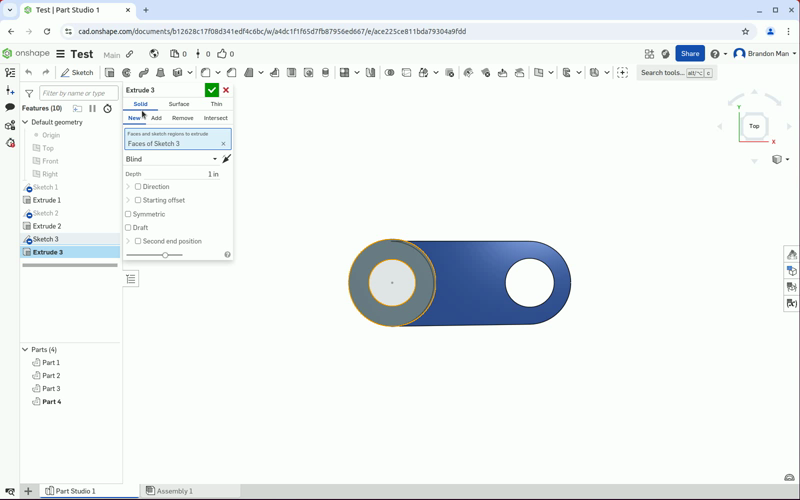
mouse_move(137, 120)
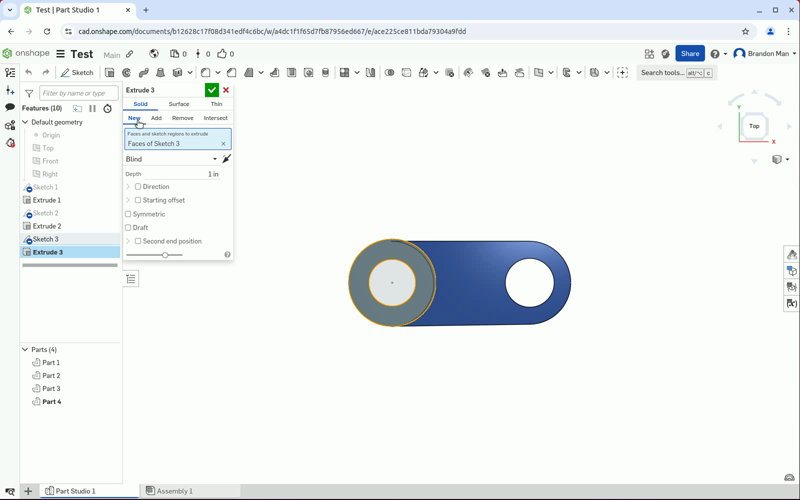
click(137, 120)
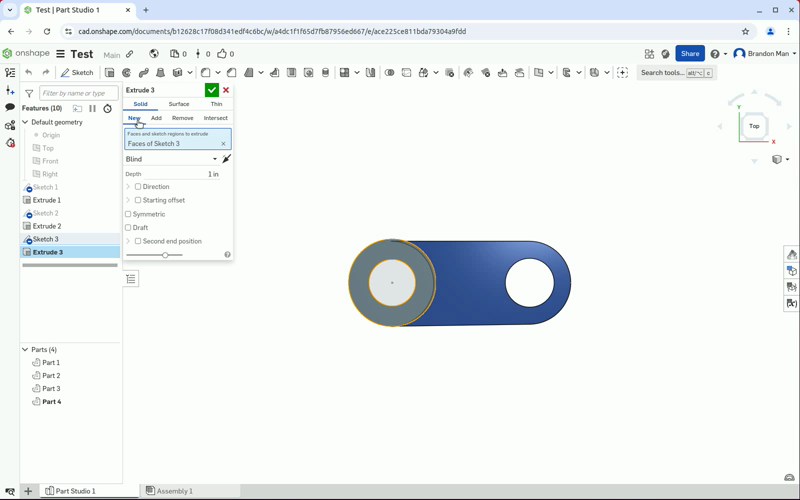
key(tab, 4)
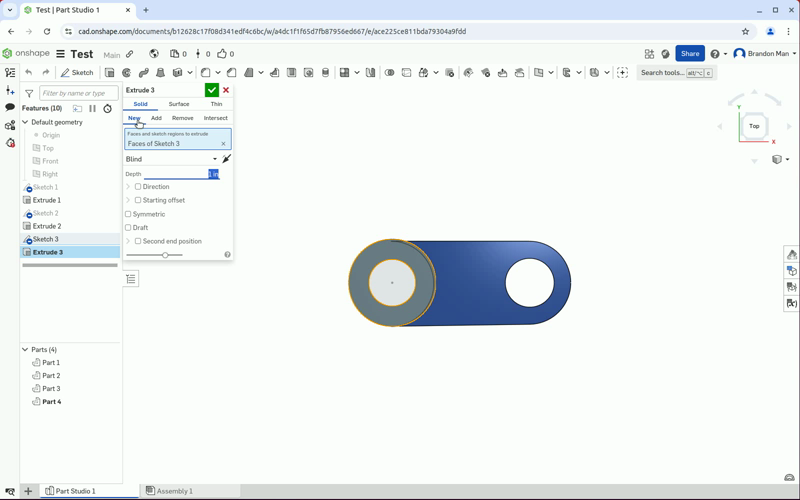
text(15.165)
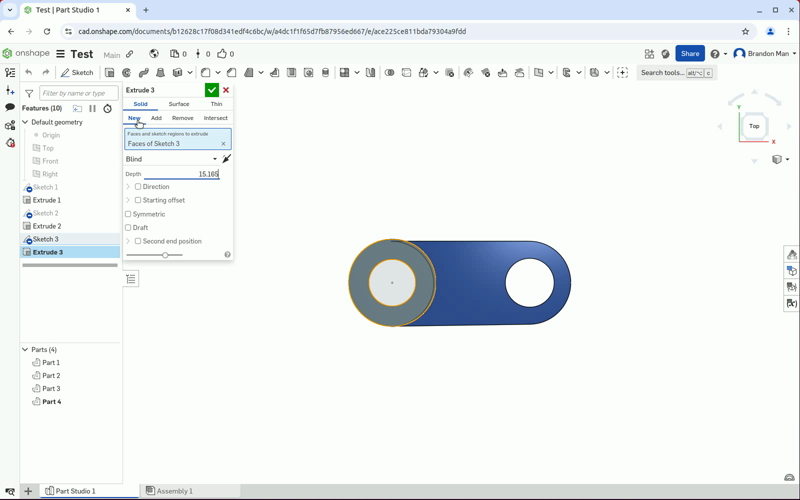
key(enter)
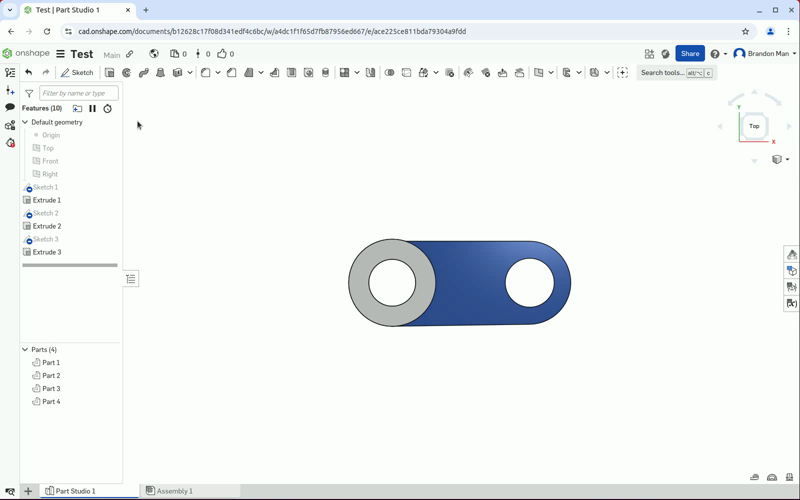
key(shift+h)
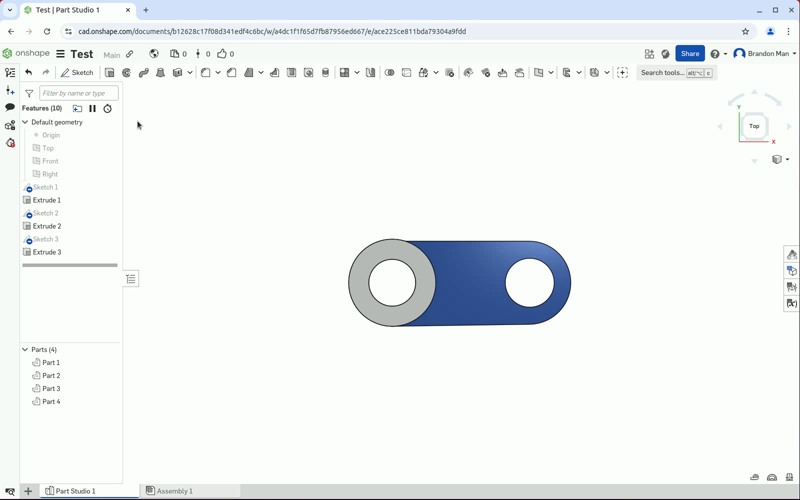
key(shift+h)
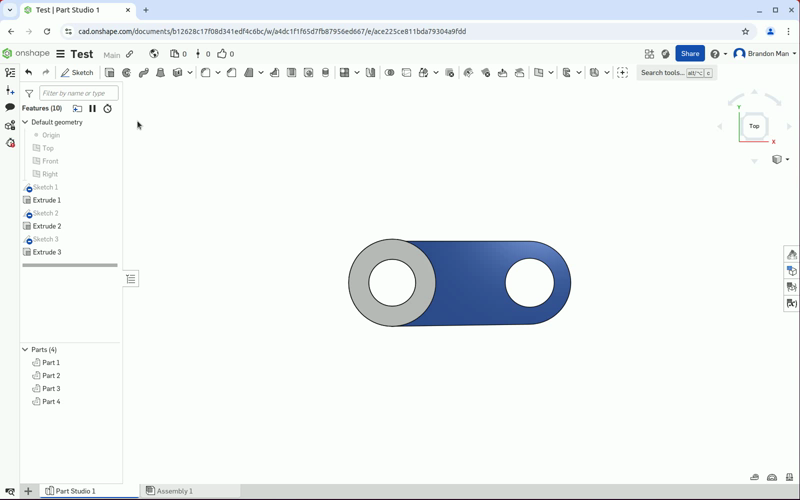
key(shift+7)
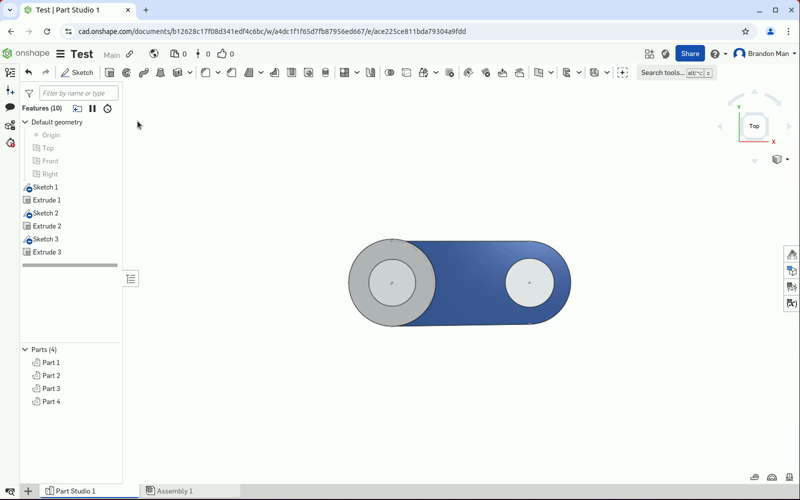
key(up, 3)
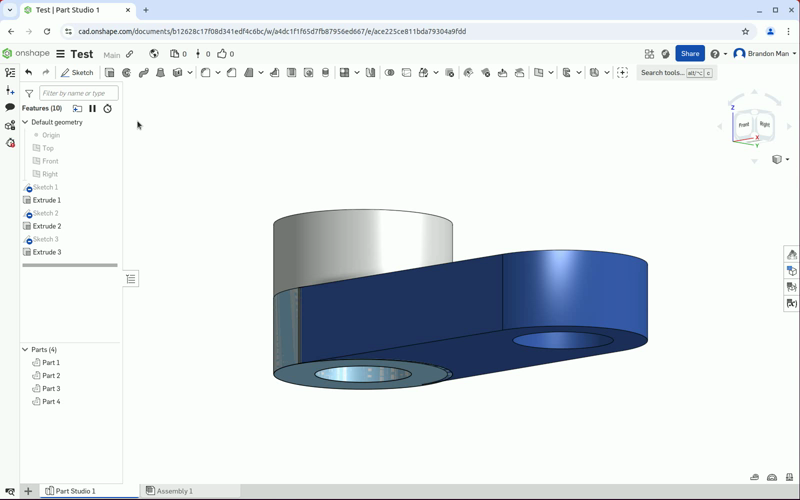
key(left, 3)
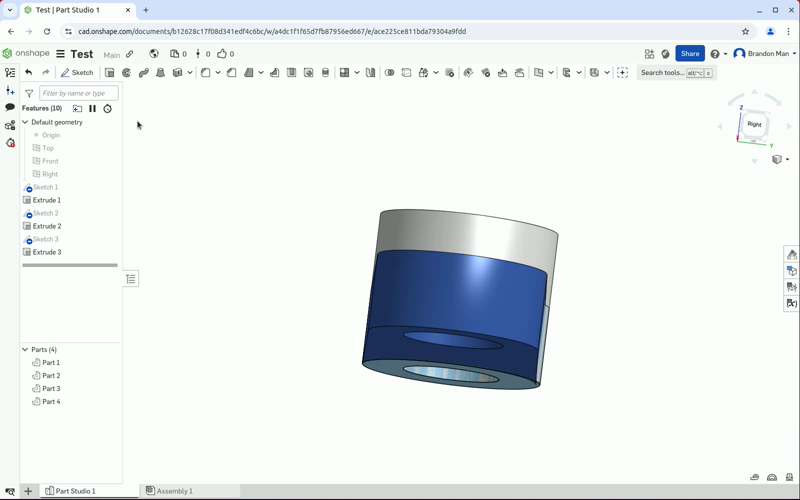
key(right, 3)
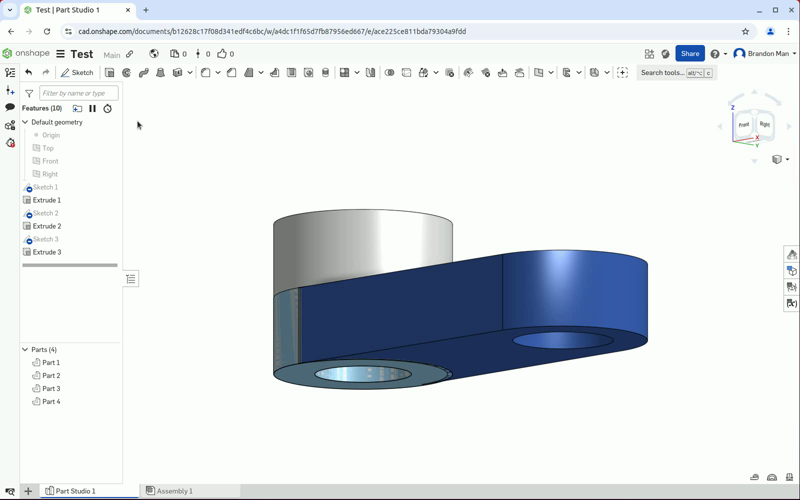
key(down, 3)
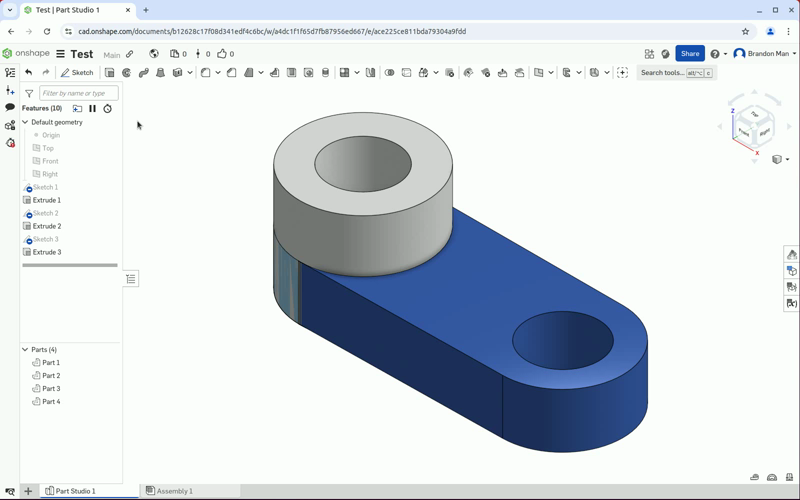
mouse_move(73, 189)
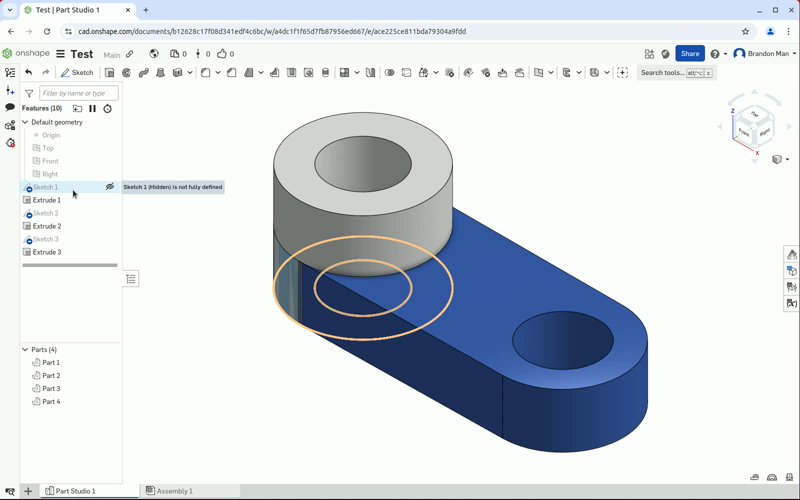
click(73, 189)